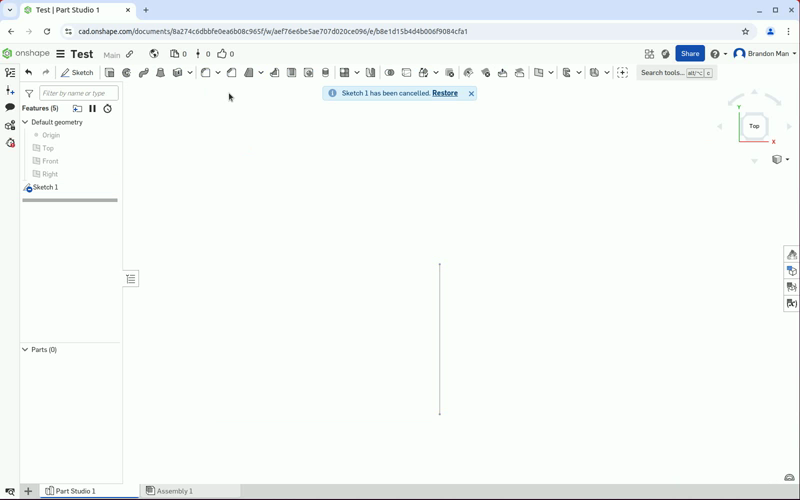
key(shift+h)
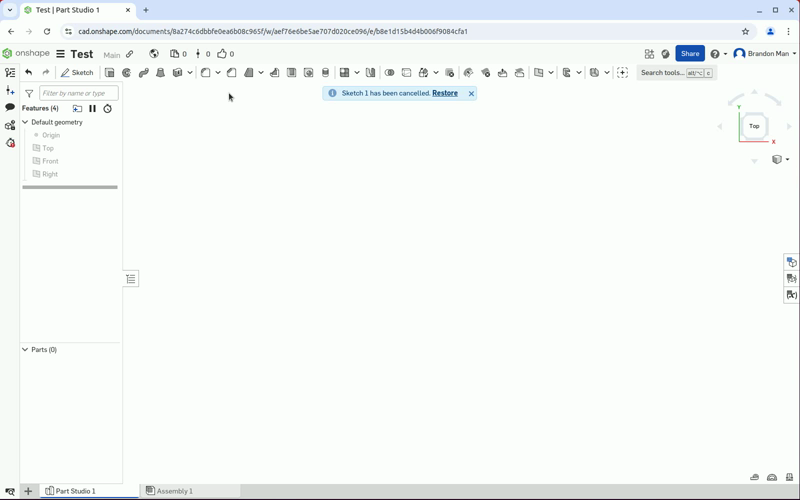
mouse_move(73, 352)
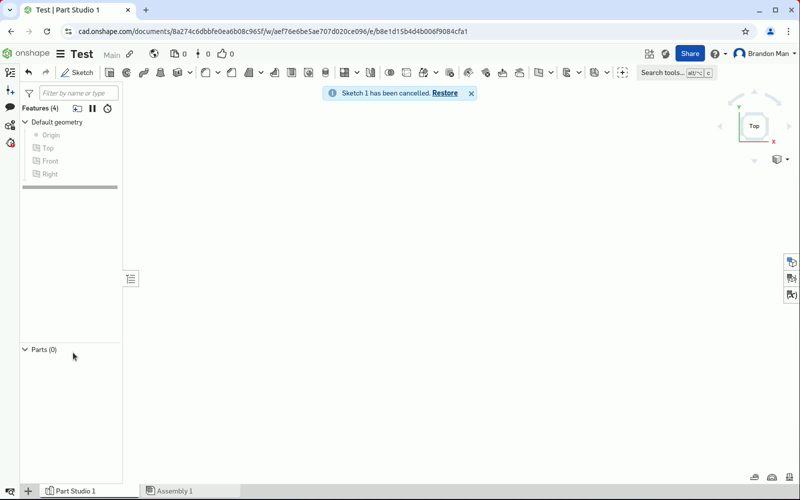
key(y)
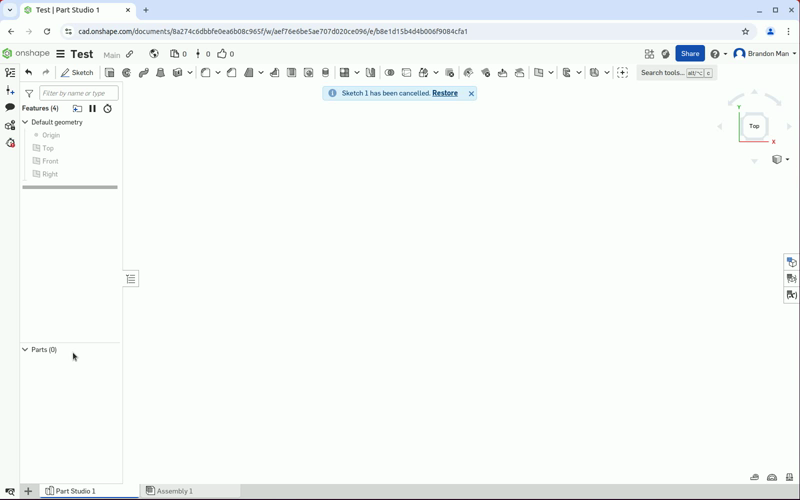
key(shift+p)
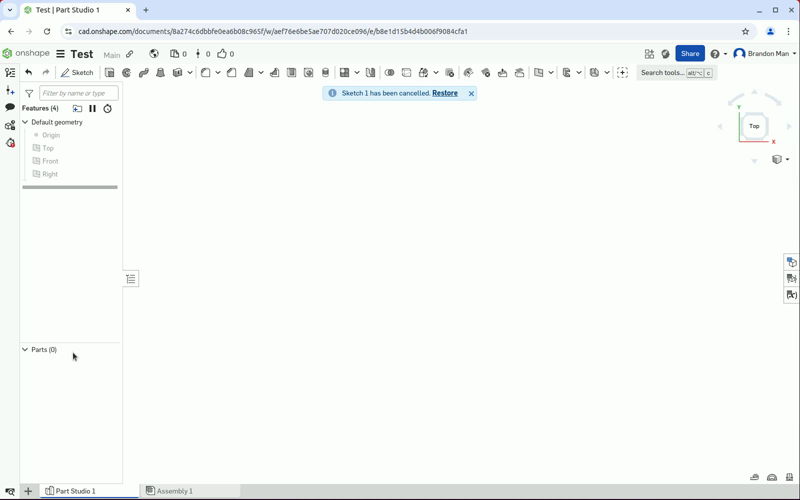
key(space)
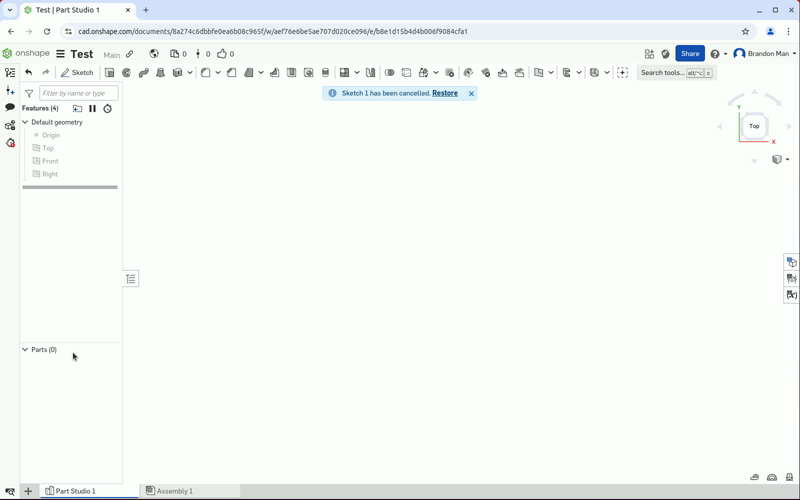
key_down(shift)
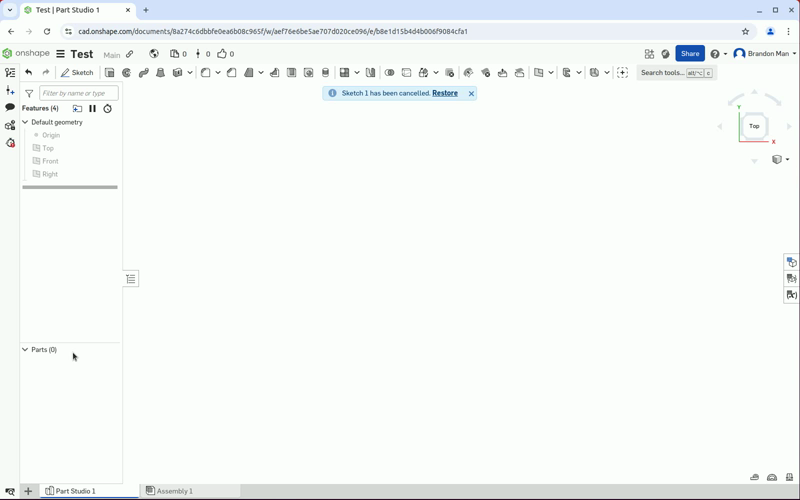
key(up)
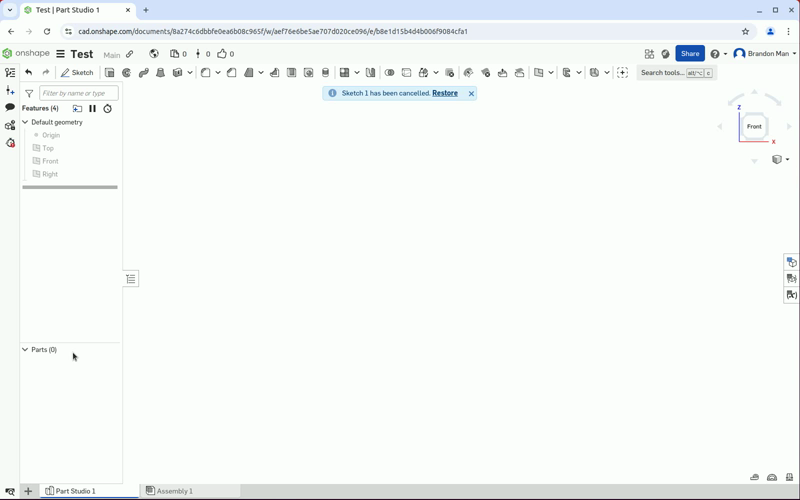
key_up(shift)
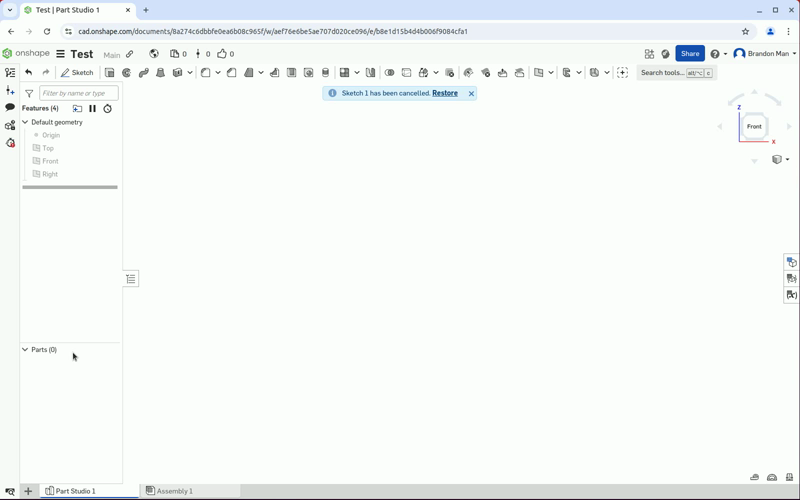
mouse_move(73, 352)
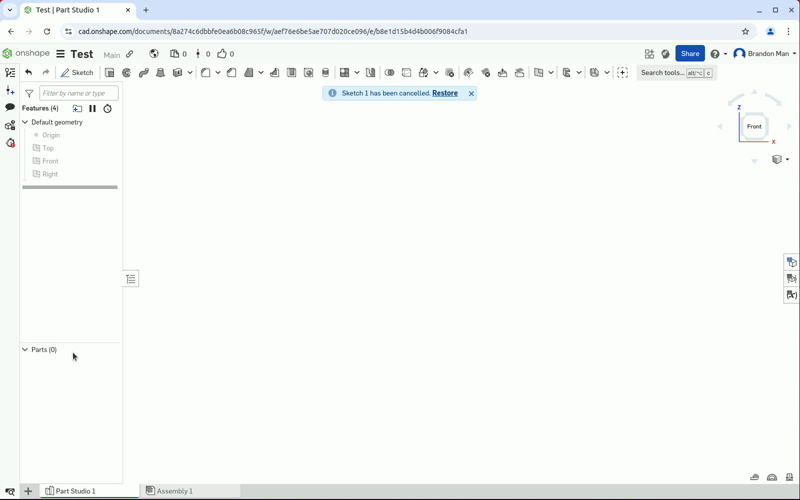
key(shift+y)
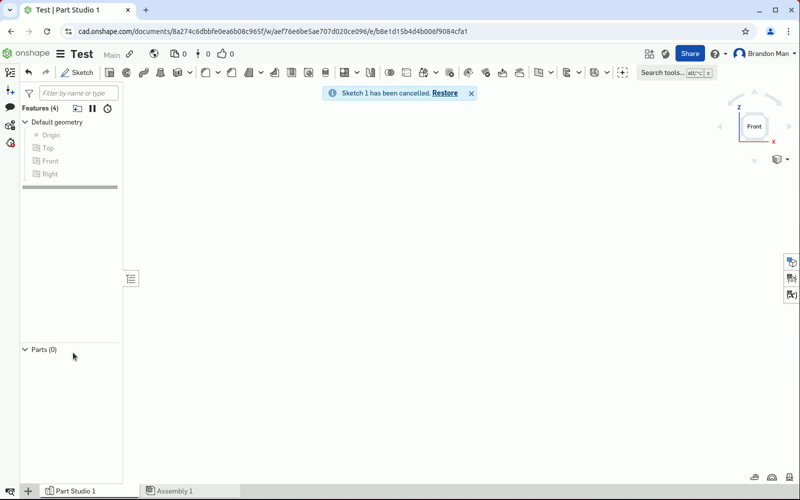
key(shift+s)
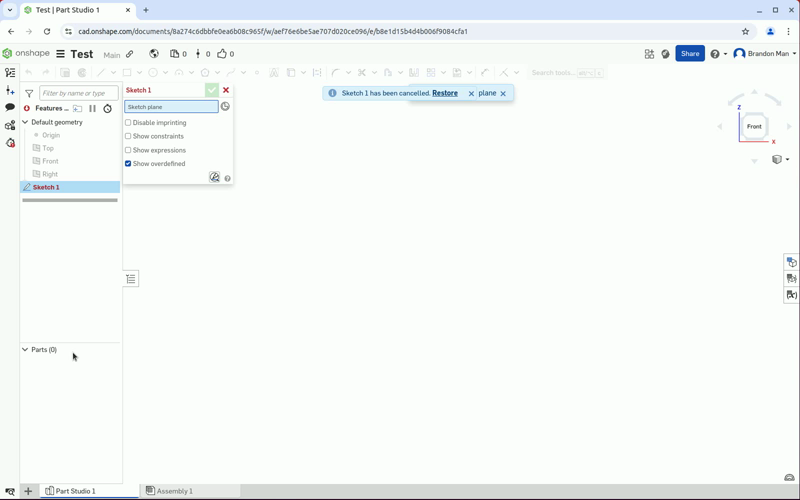
mouse_move(73, 163)
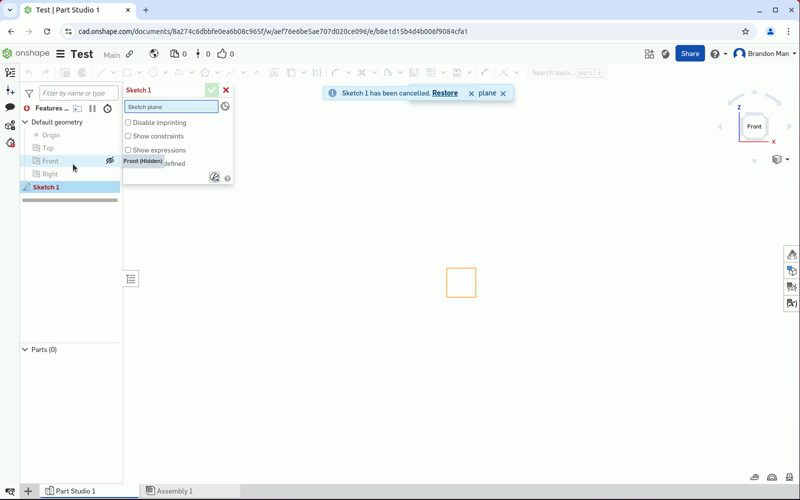
click(73, 163)
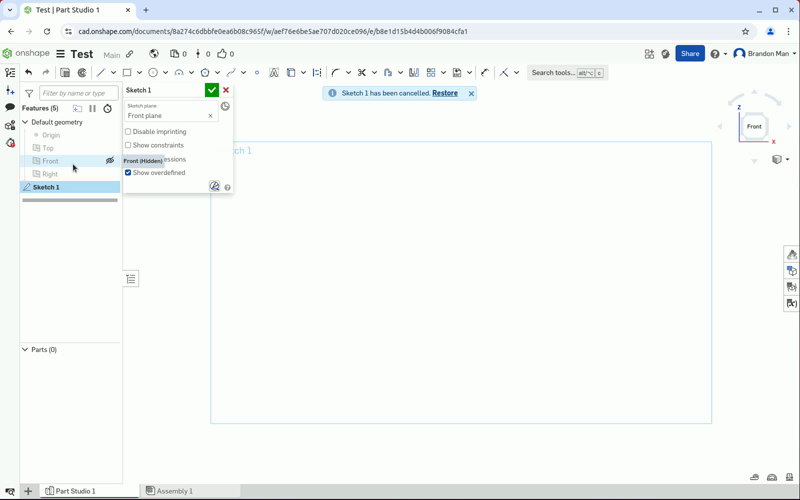
mouse_move(73, 352)
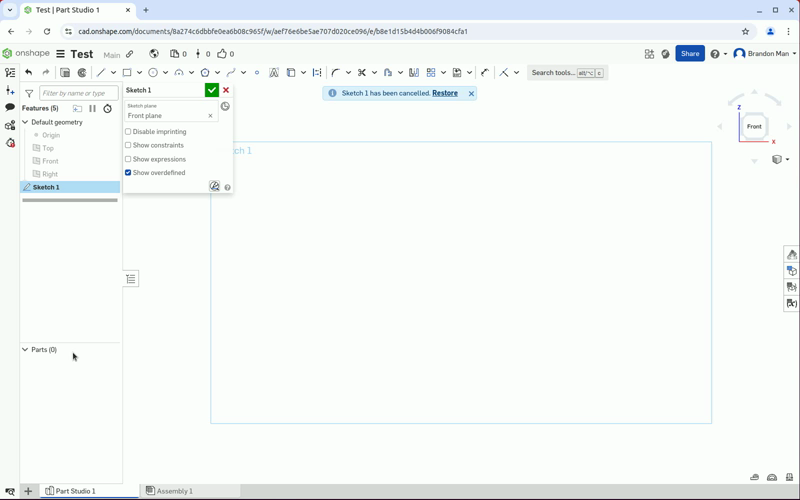
key(y)
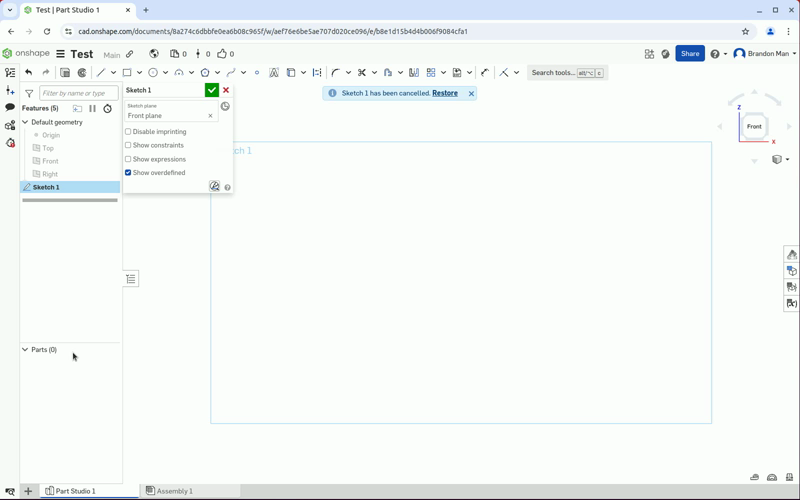
key(l)
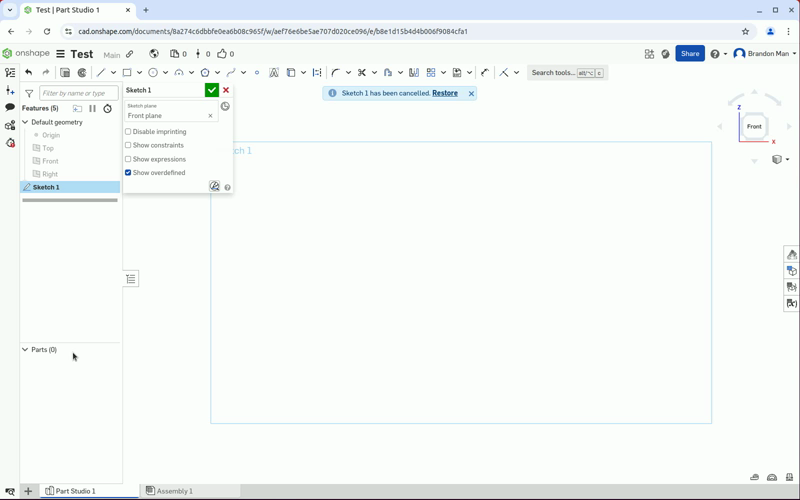
key_down(shift)
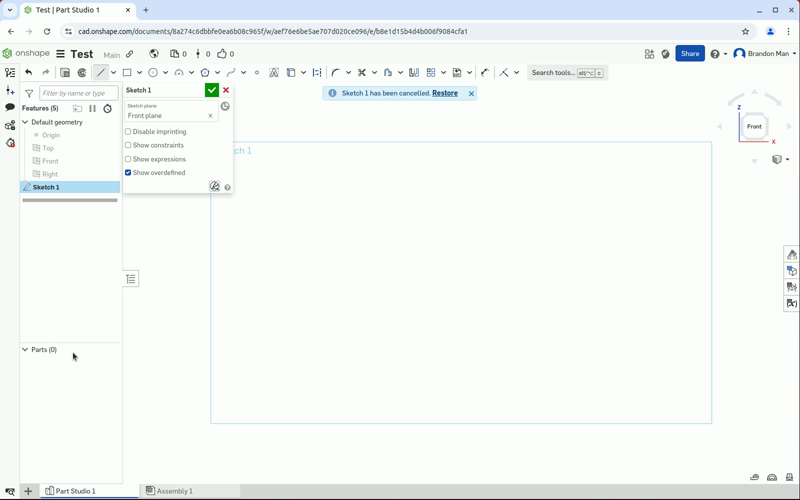
mouse_move(460, 282)
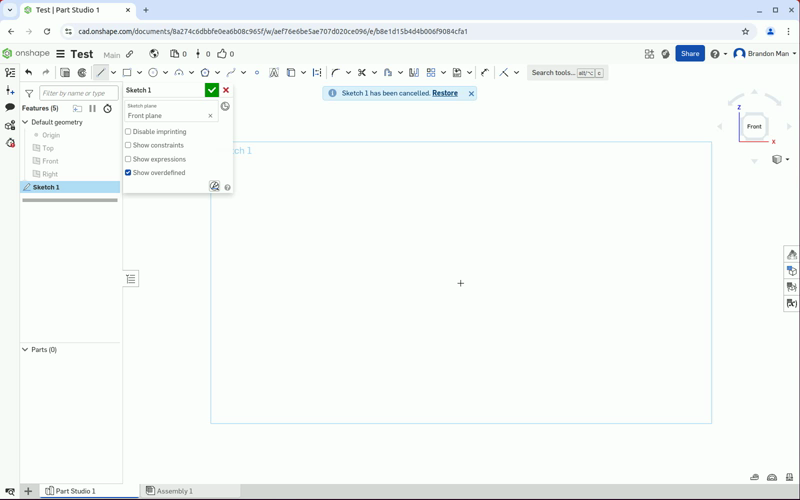
click(460, 282)
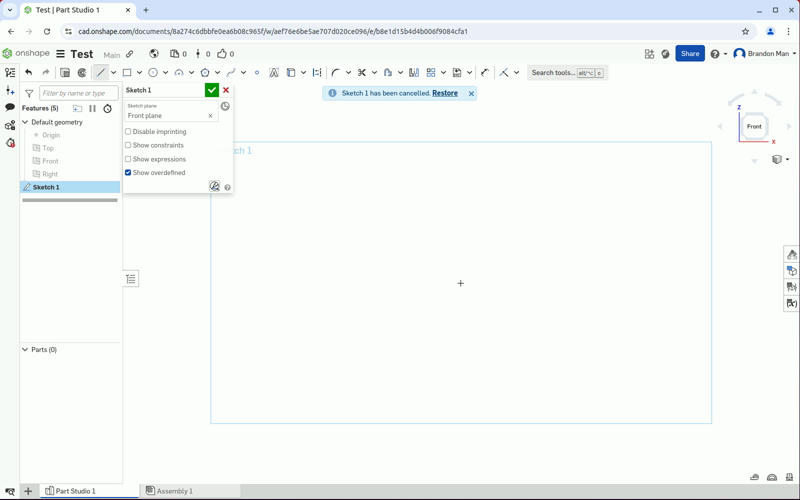
key_up(shift)
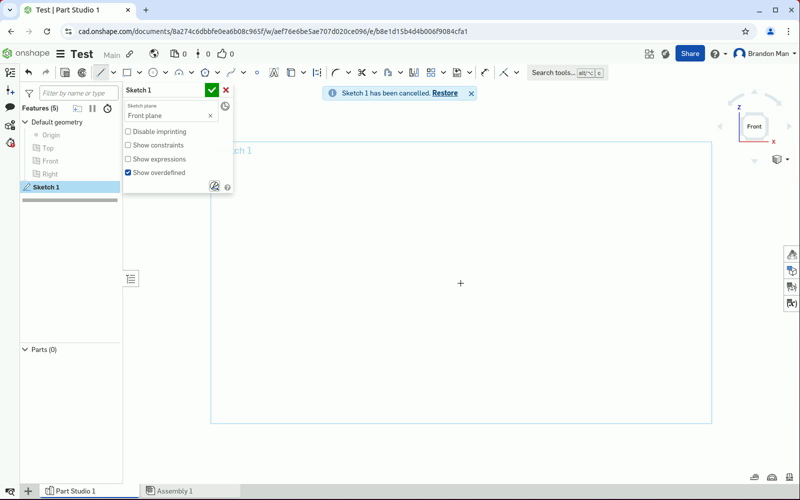
key_down(shift)
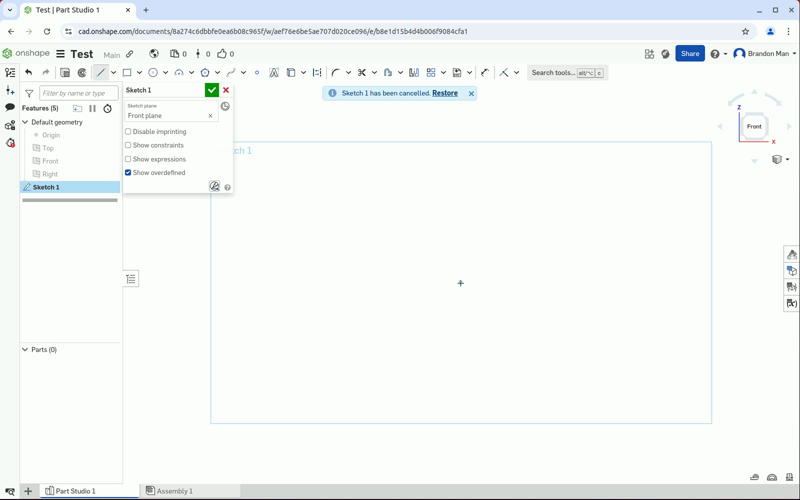
mouse_move(550, 282)
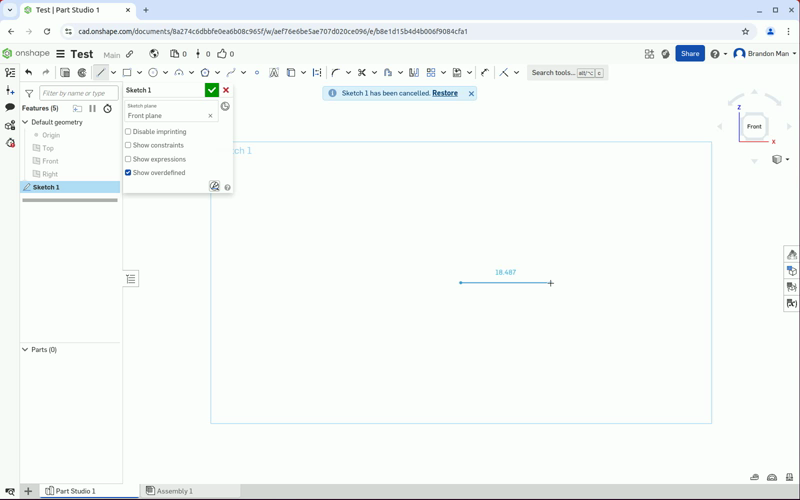
click(550, 282)
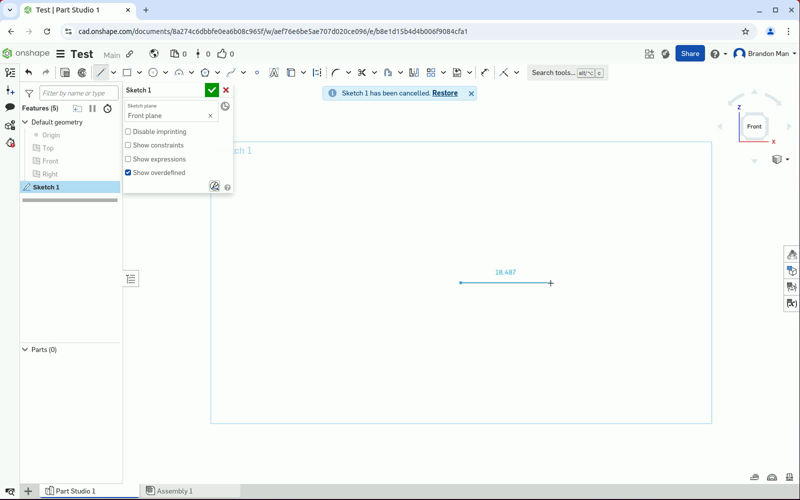
key_up(shift)
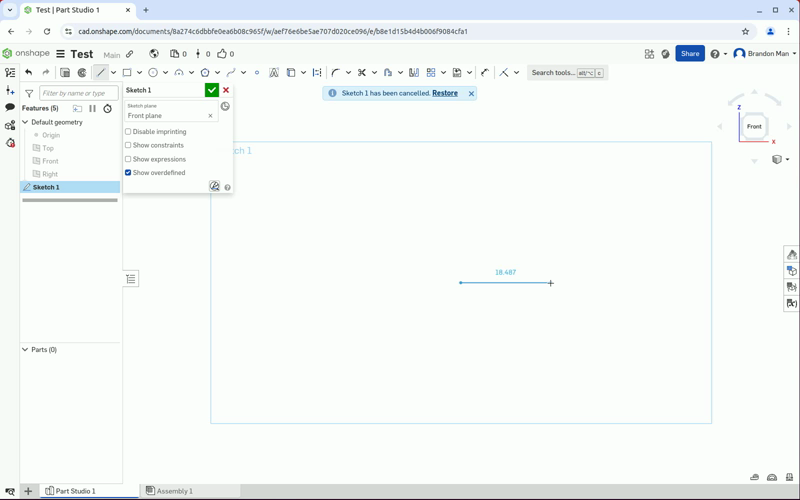
key_down(shift)
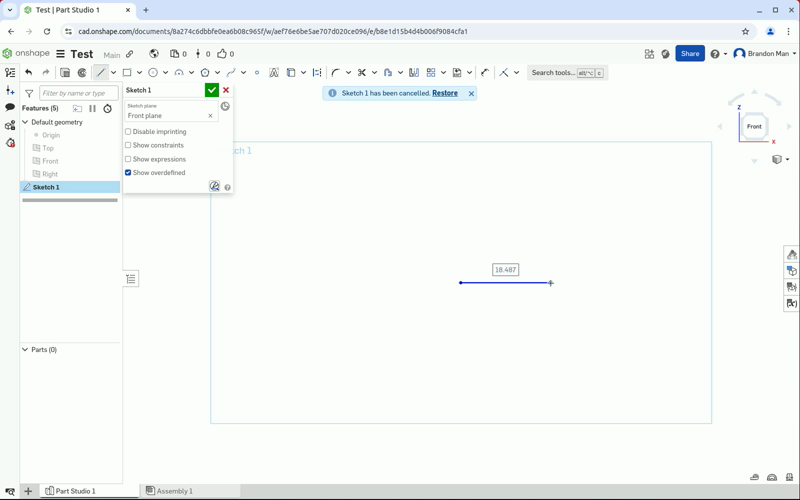
mouse_move(550, 170)
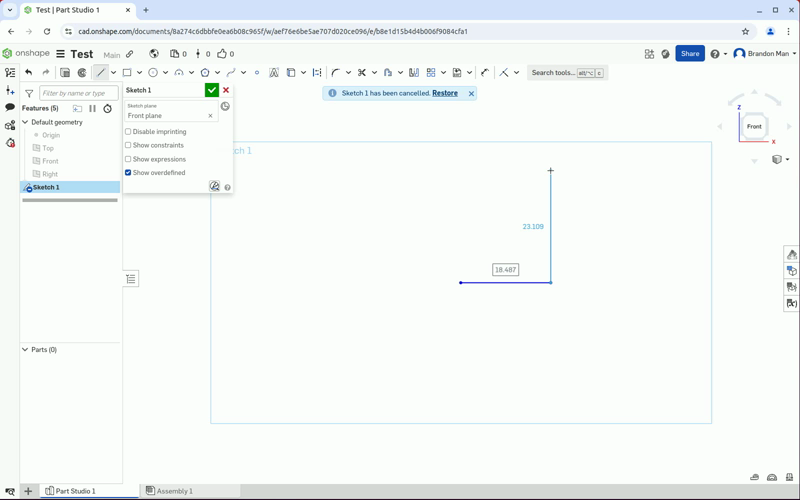
click(550, 170)
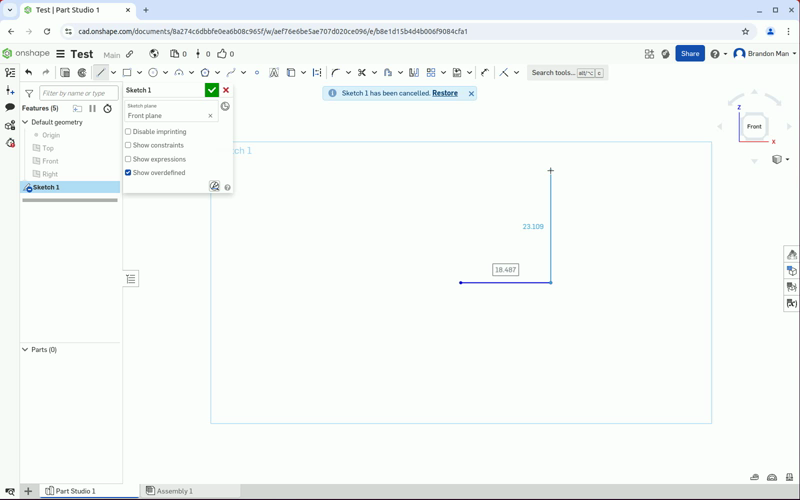
key_up(shift)
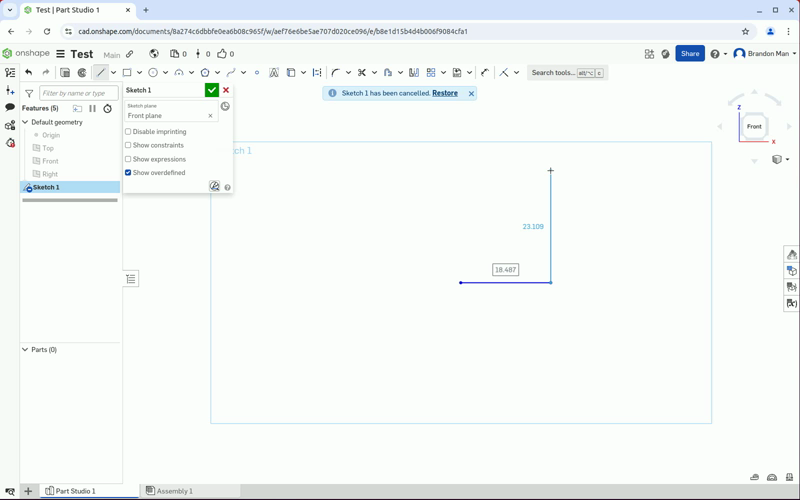
key_down(shift)
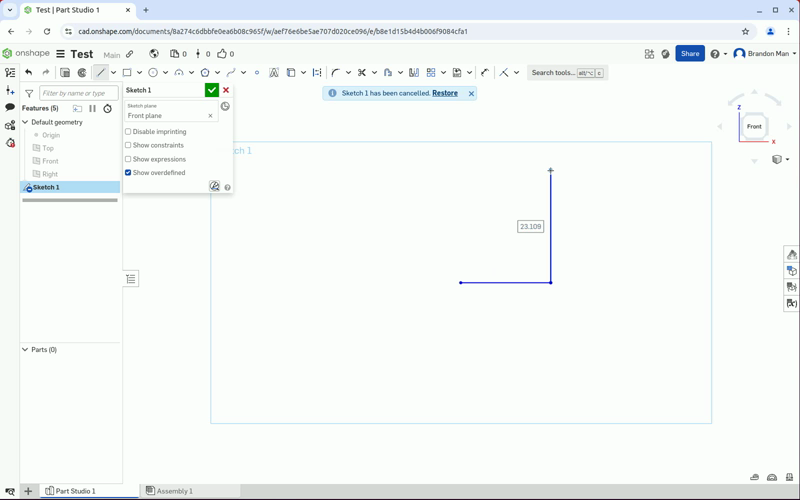
mouse_move(580, 170)
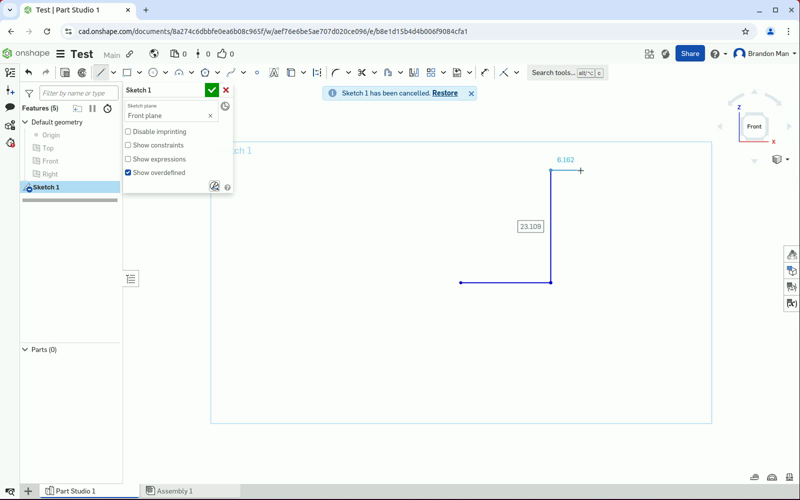
mouse_move(505, 170)
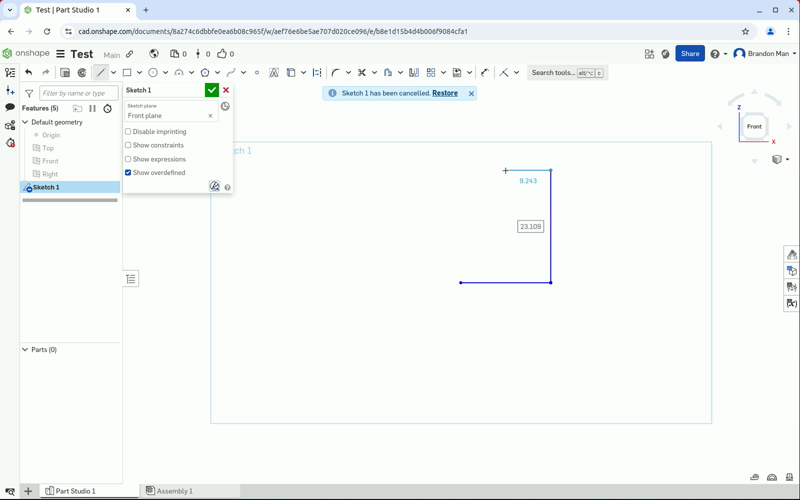
click(505, 170)
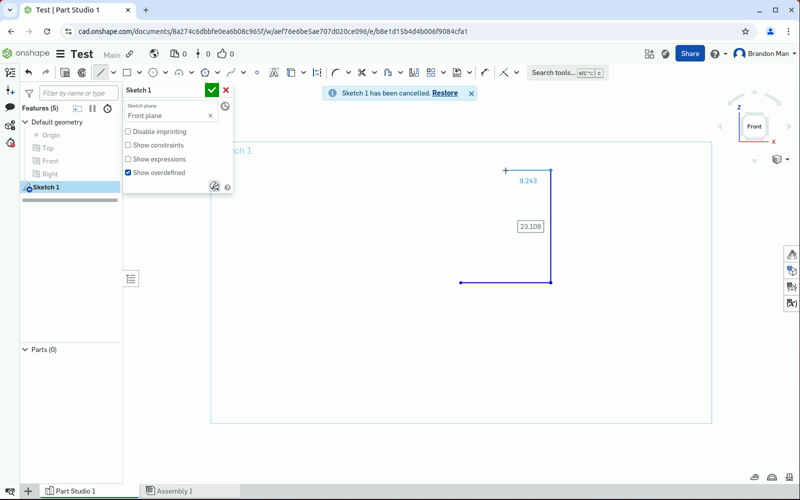
key_up(shift)
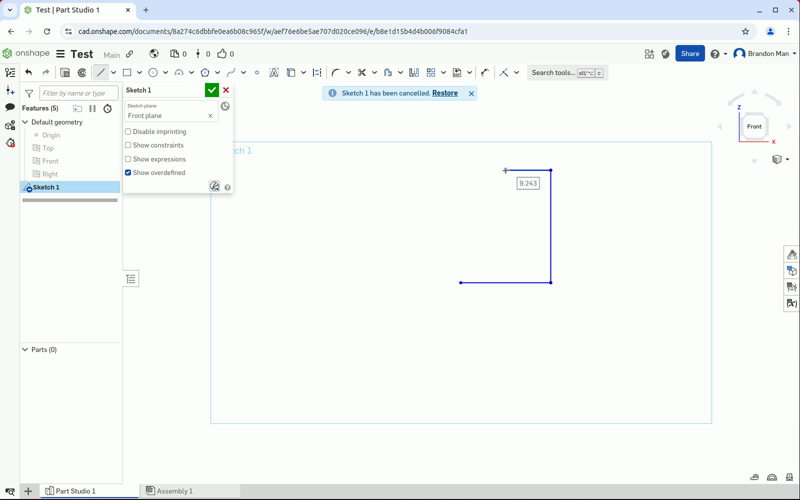
key_down(shift)
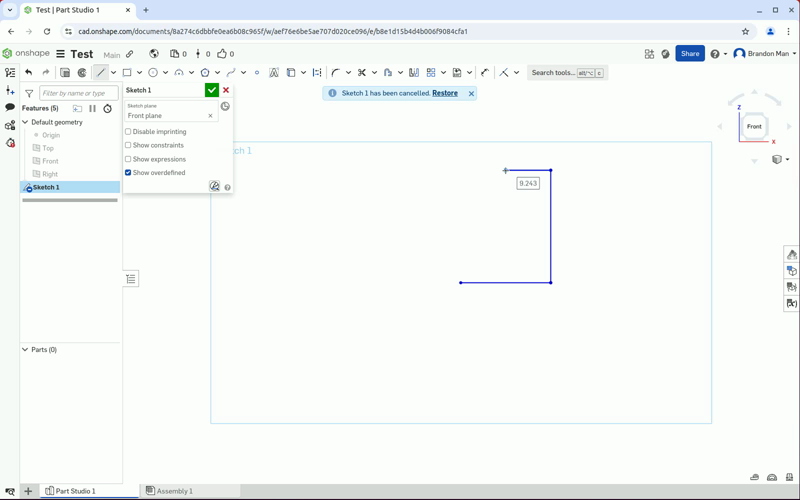
mouse_move(460, 260)
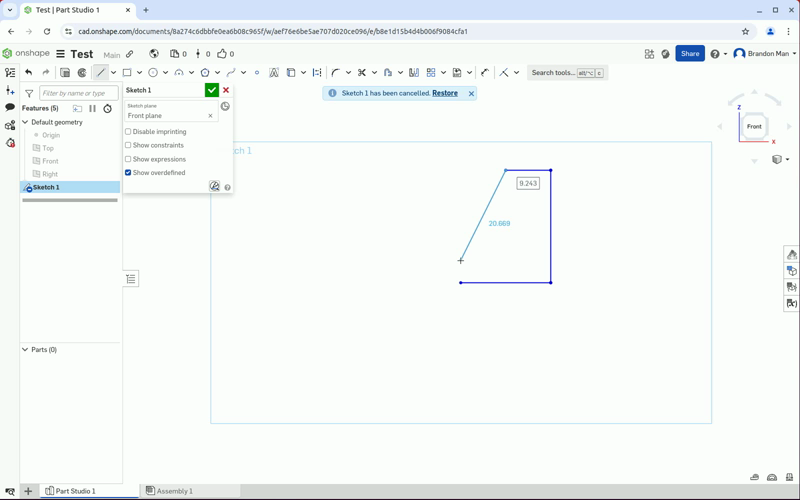
click(460, 260)
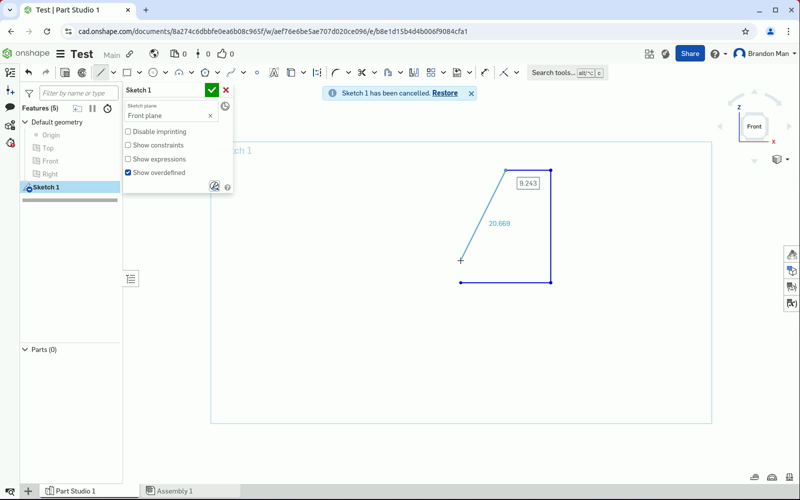
key_up(shift)
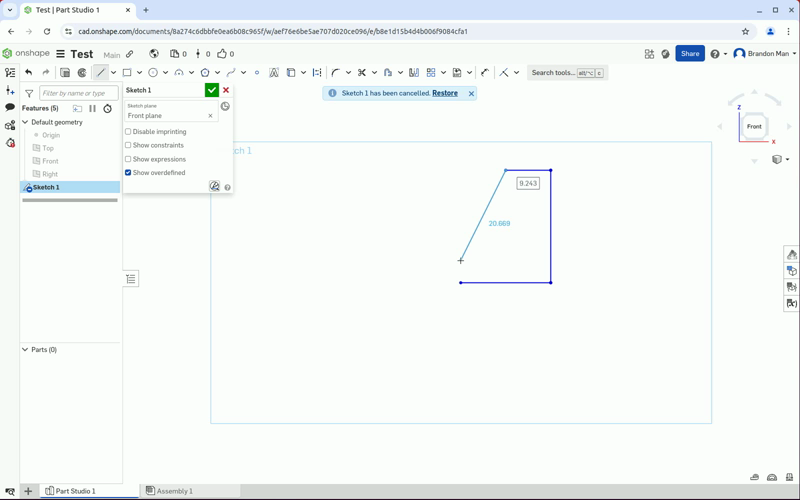
mouse_move(490, 260)
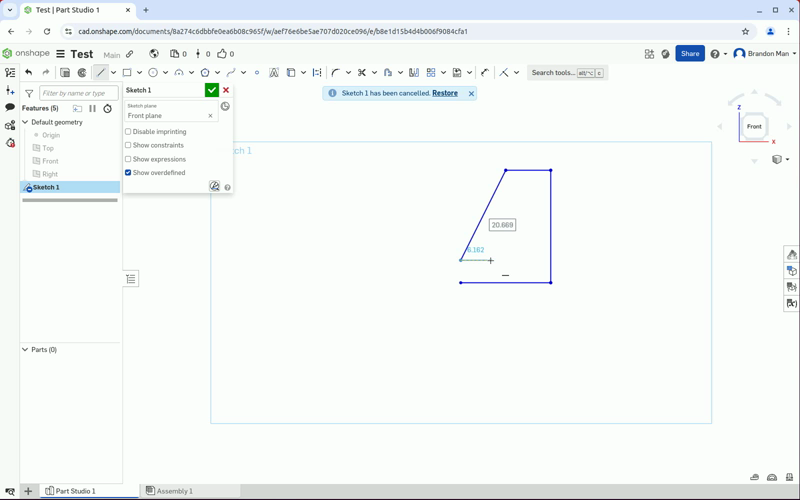
key_down(shift)
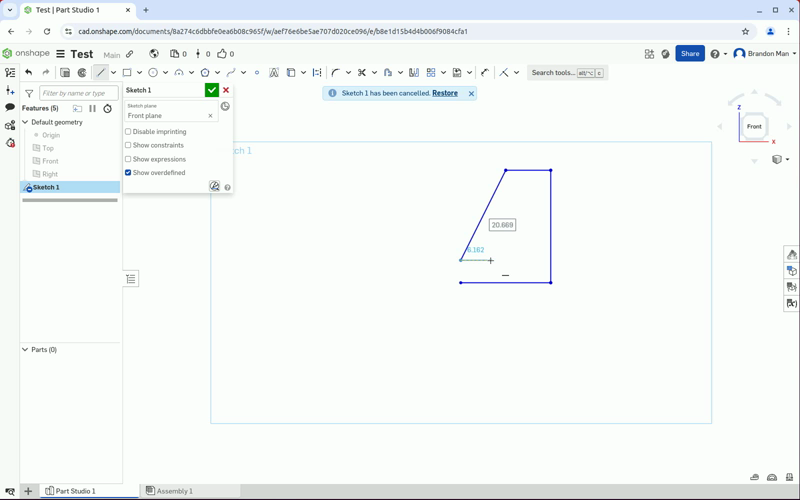
mouse_move(460, 282)
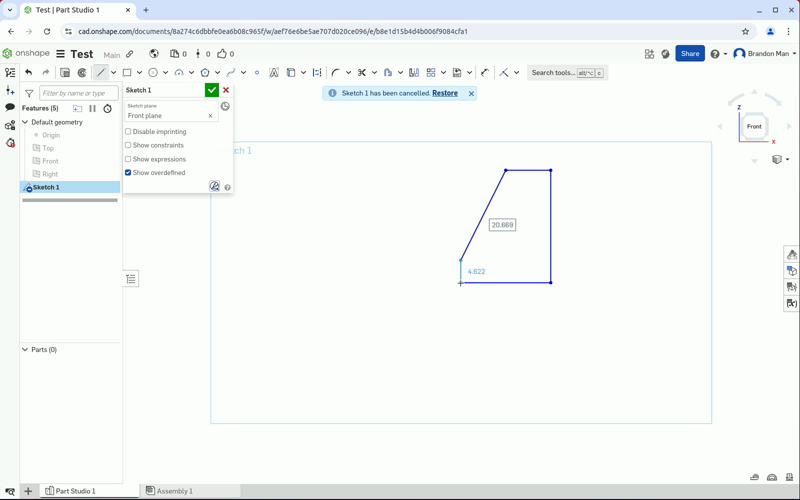
key_up(shift)
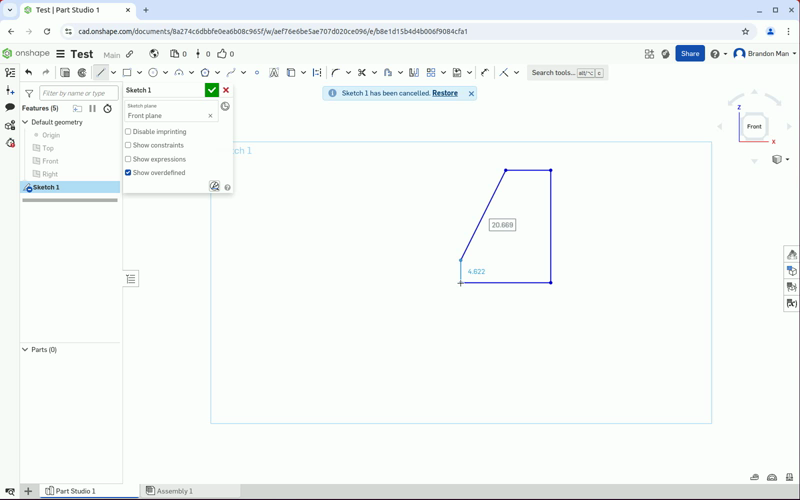
click(460, 282)
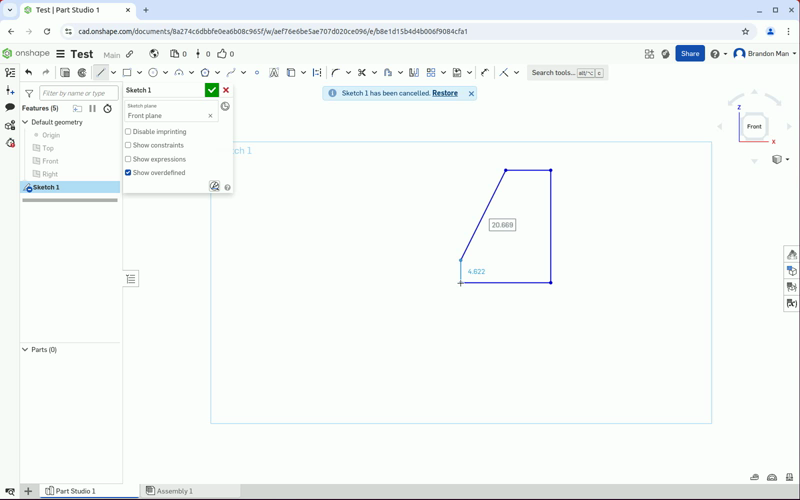
key(esc)
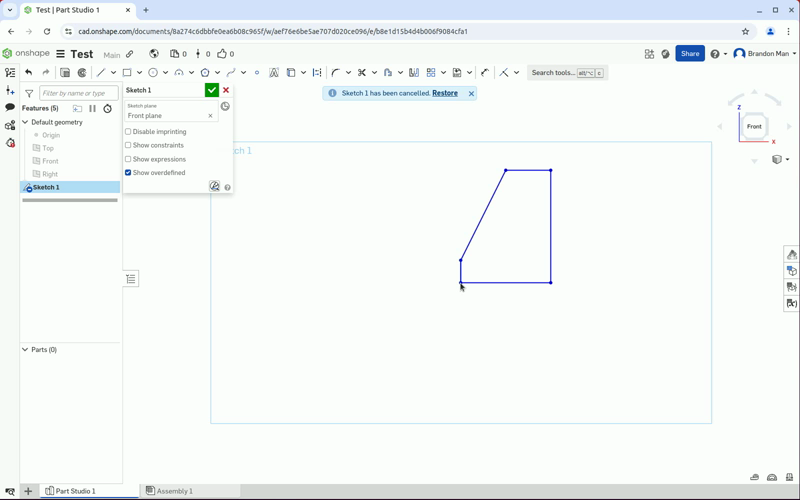
mouse_move(517, 193)
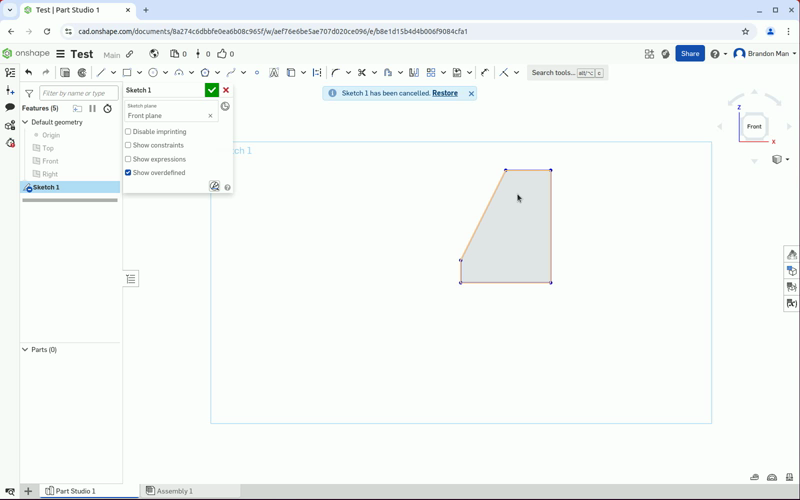
click(517, 193)
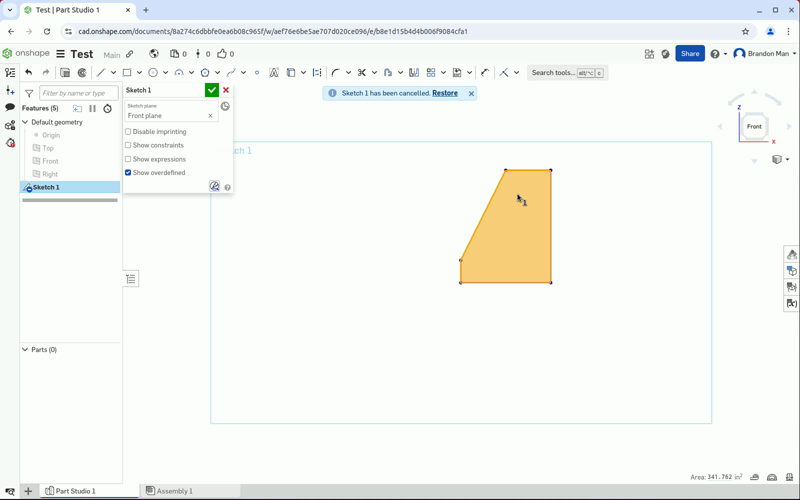
mouse_move(73, 352)
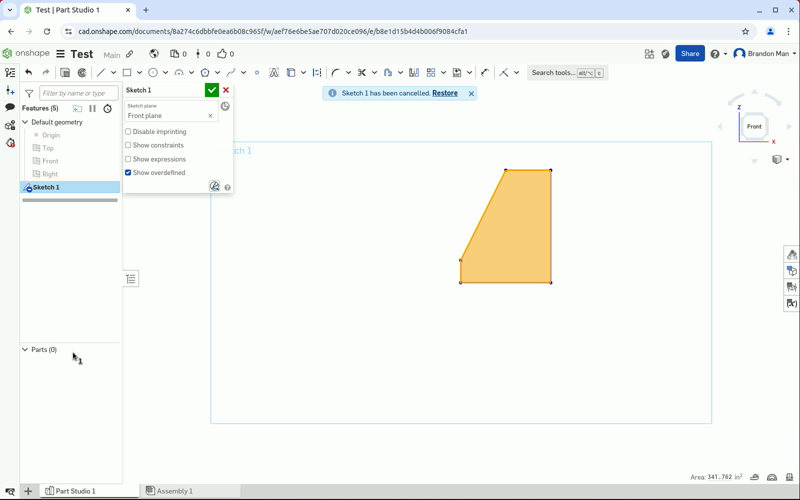
key(shift+y)
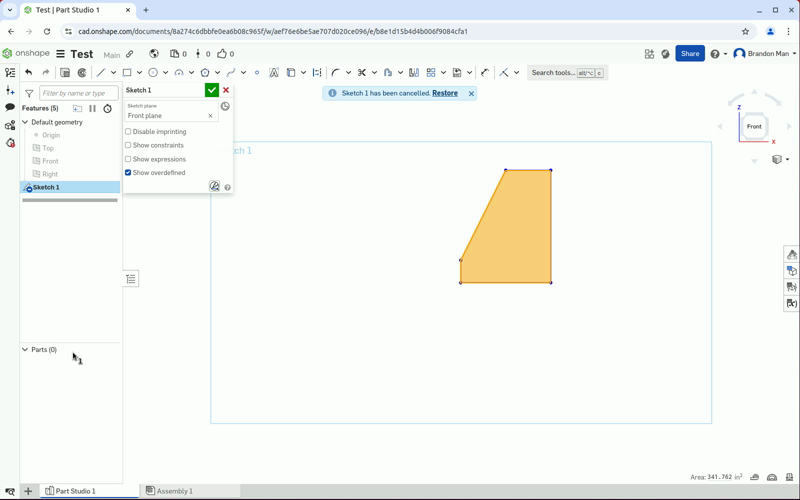
key(shift+e)
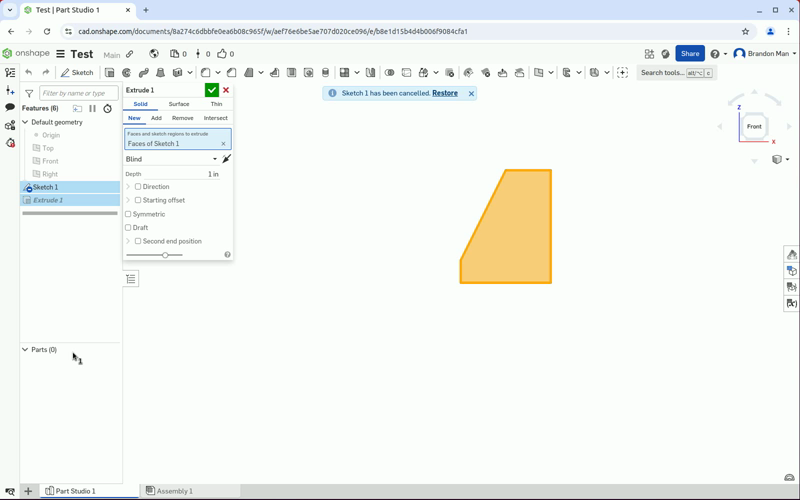
mouse_move(143, 106)
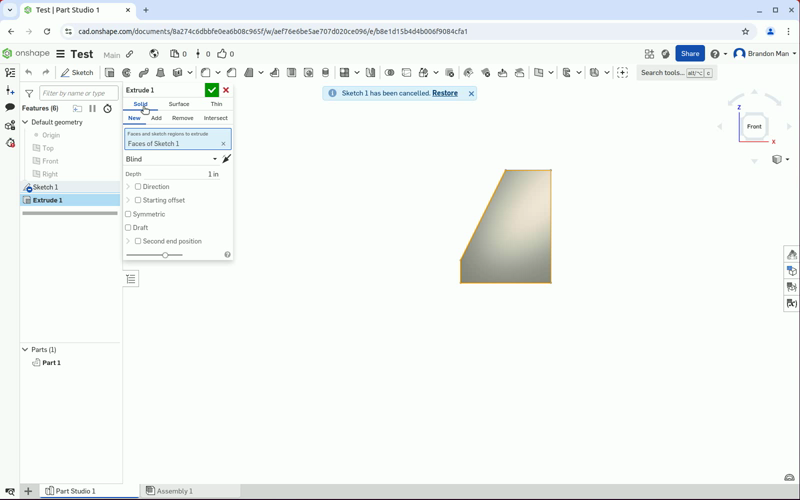
click(143, 106)
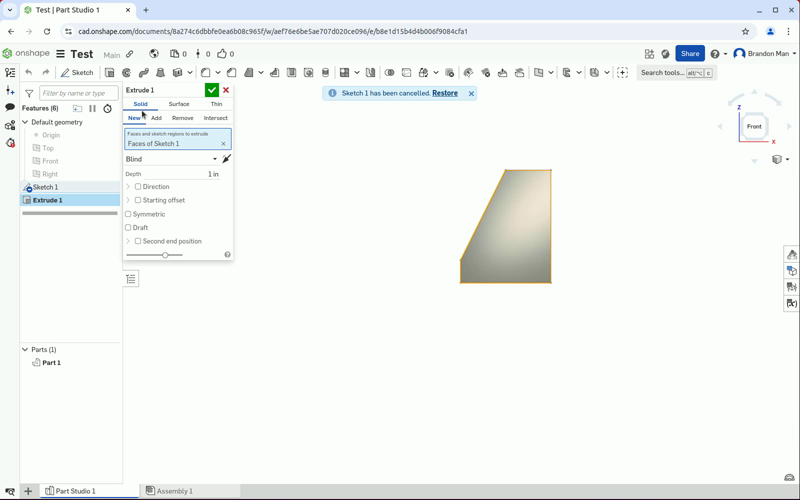
mouse_move(137, 120)
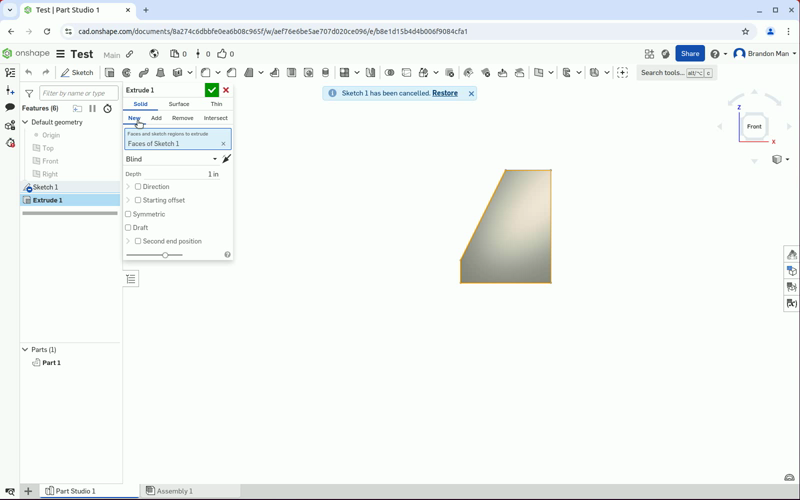
click(137, 120)
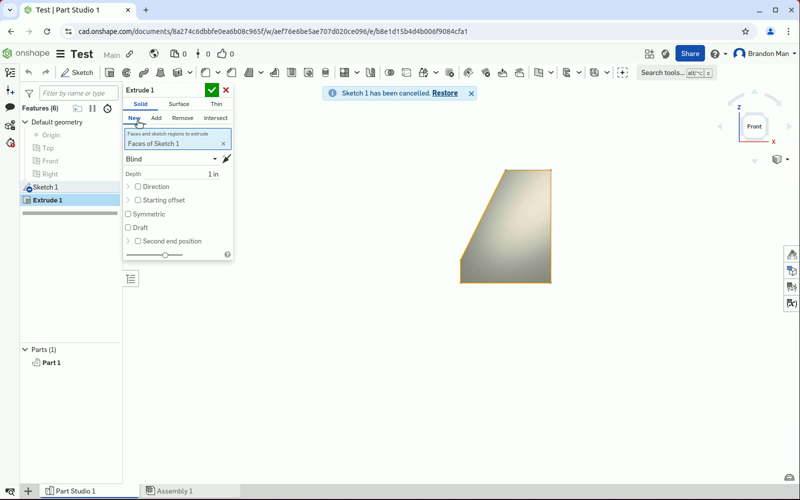
key(tab, 4)
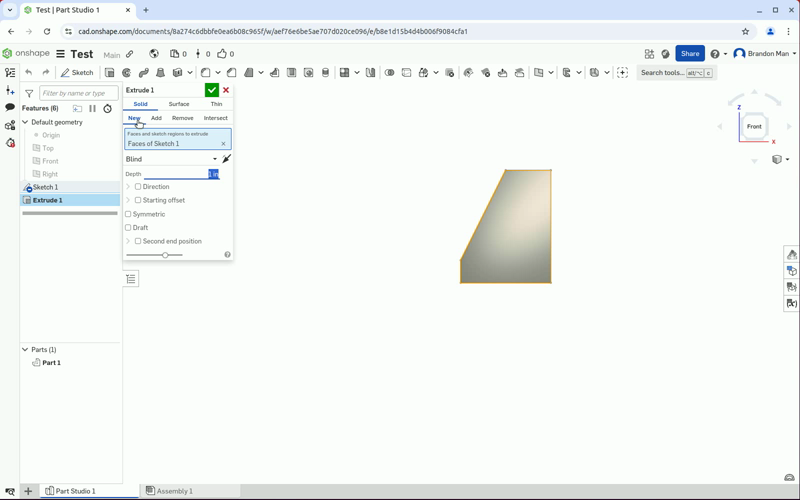
text(18.535)
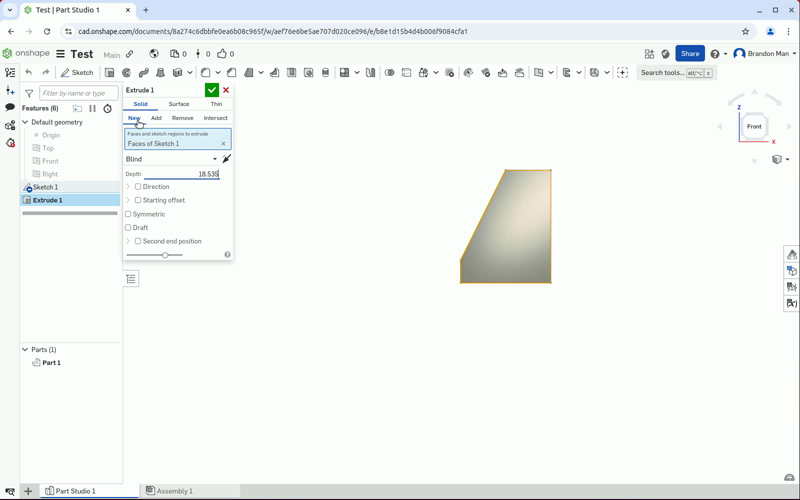
key(enter)
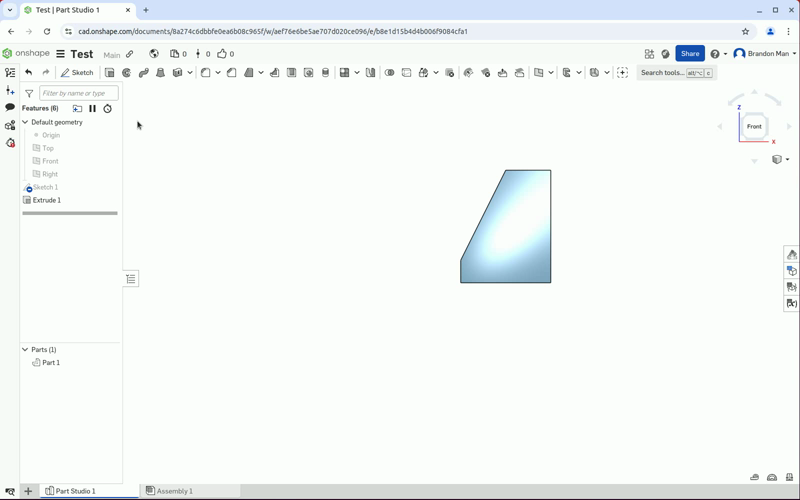
key(shift+h)
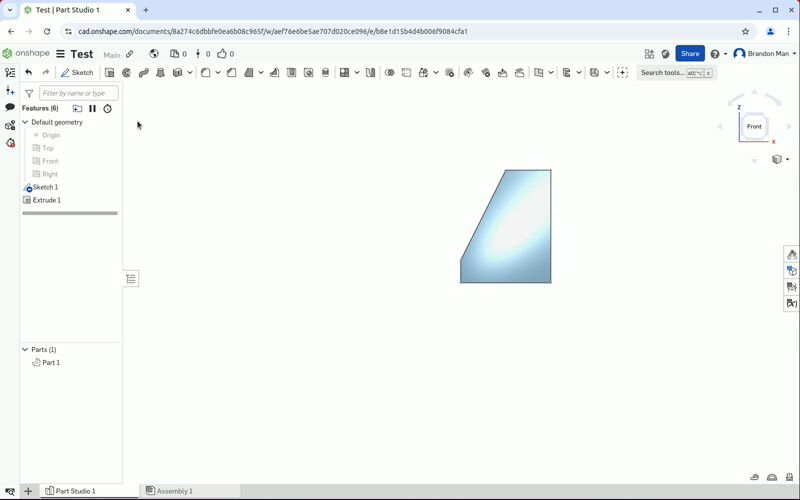
key(shift+h)
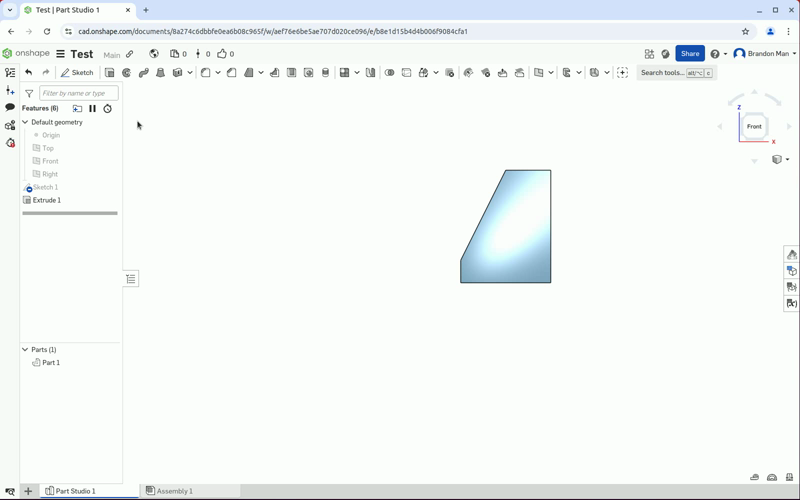
mouse_move(73, 189)
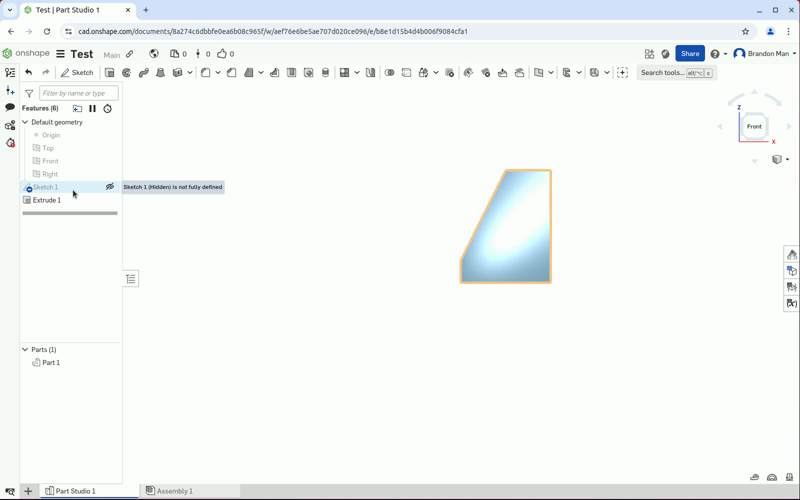
click(73, 189)
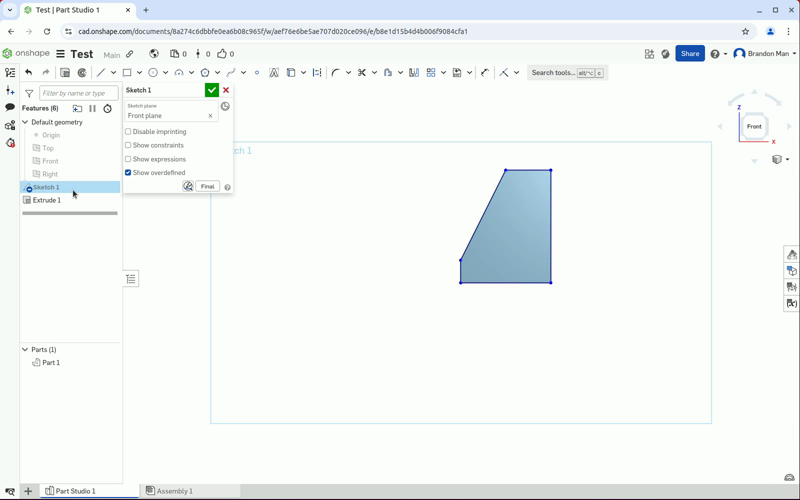
mouse_move(229, 92)
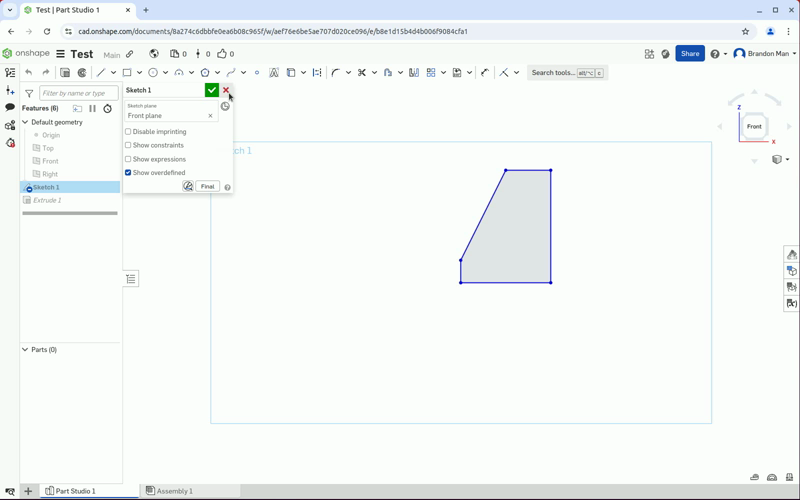
click(229, 92)
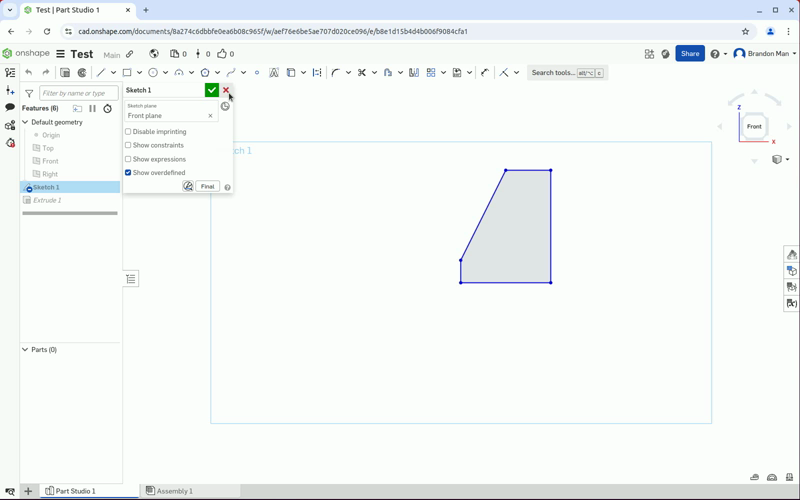
key(shift+s)
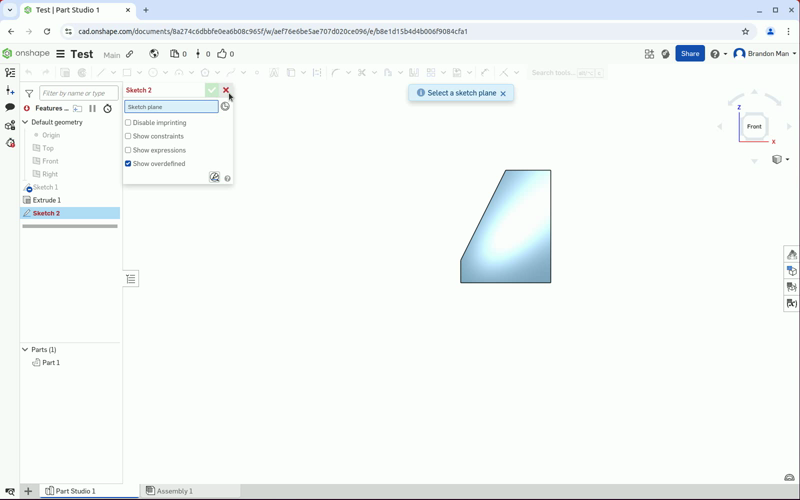
mouse_move(73, 163)
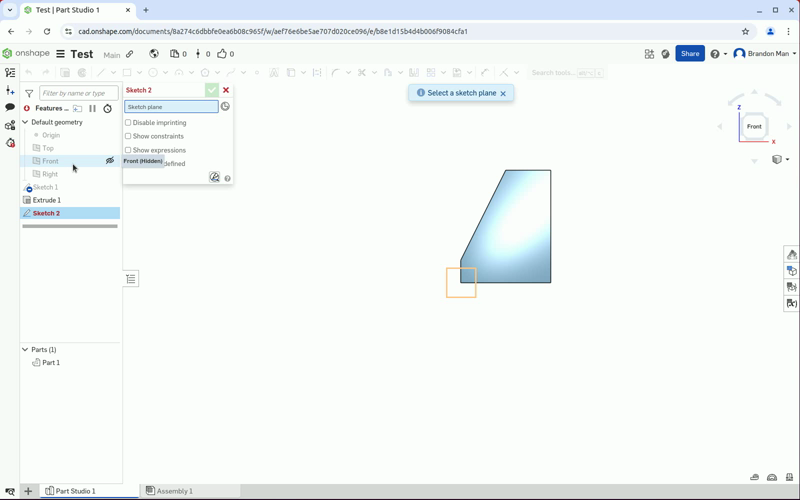
click(73, 163)
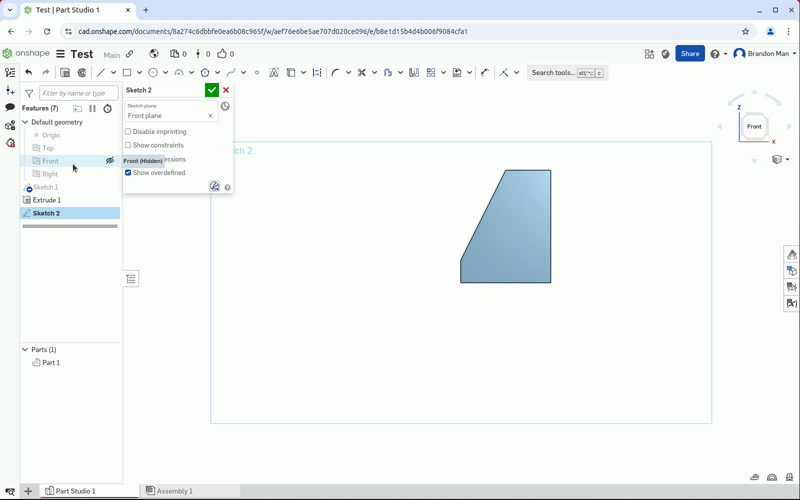
mouse_move(73, 352)
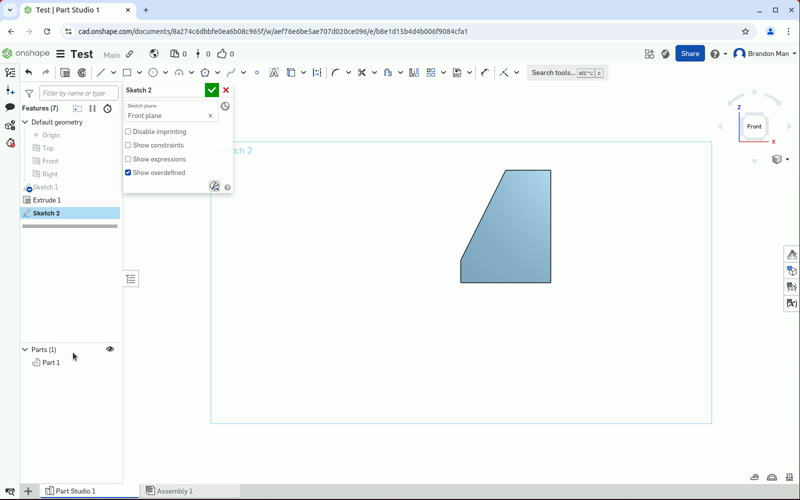
key(y)
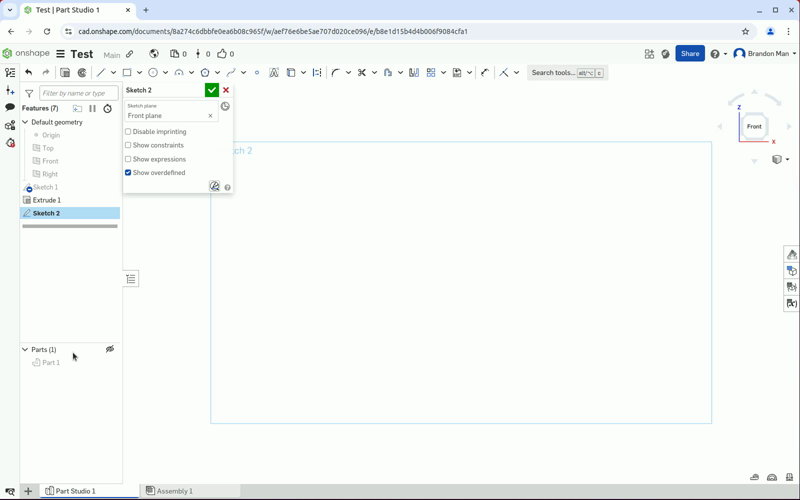
key(l)
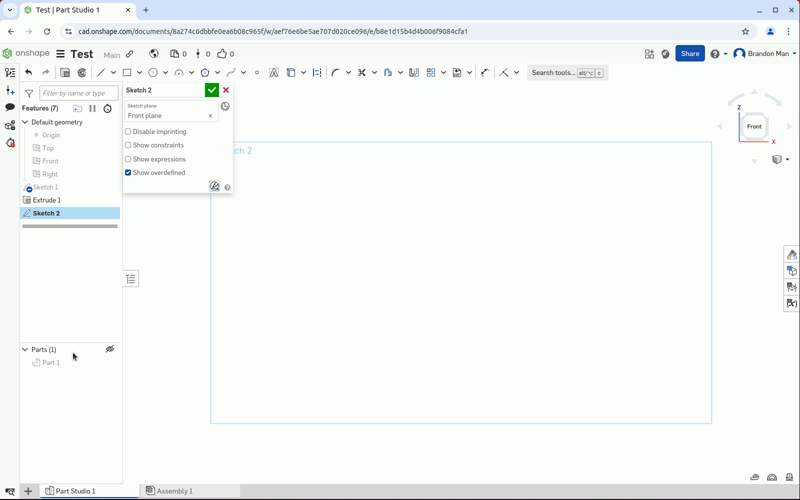
key_down(shift)
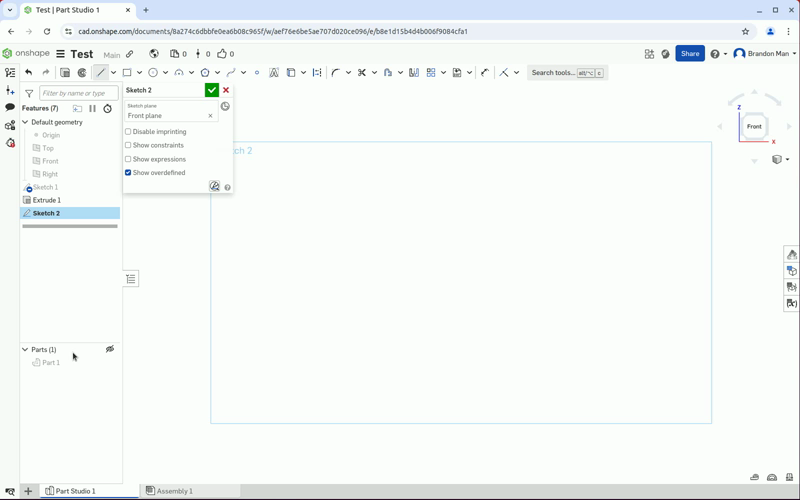
mouse_move(460, 282)
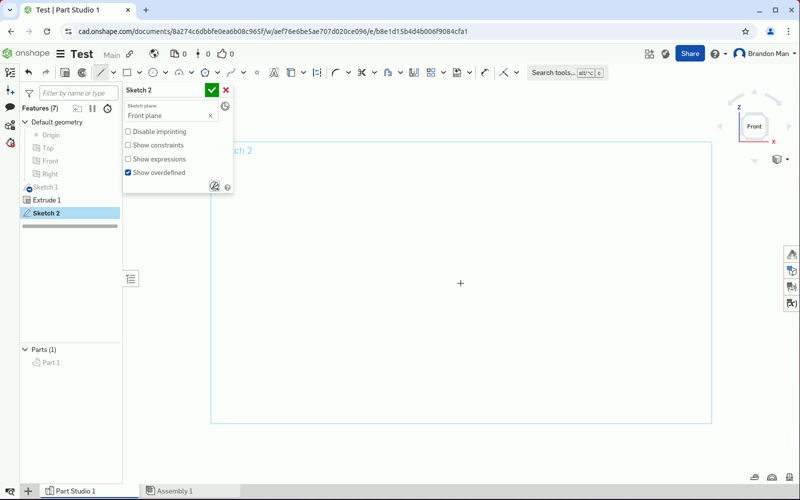
click(460, 282)
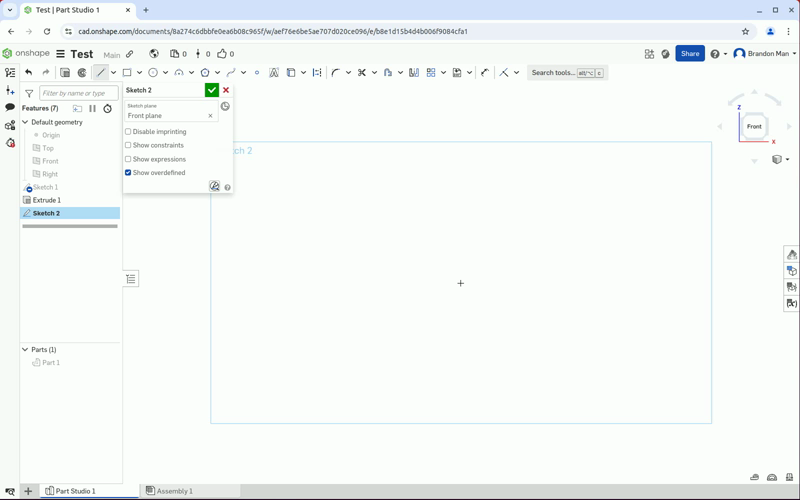
key_up(shift)
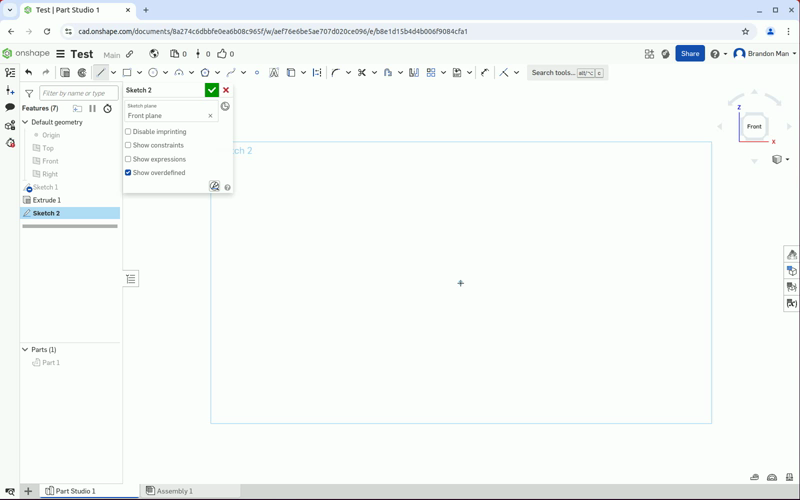
key_down(shift)
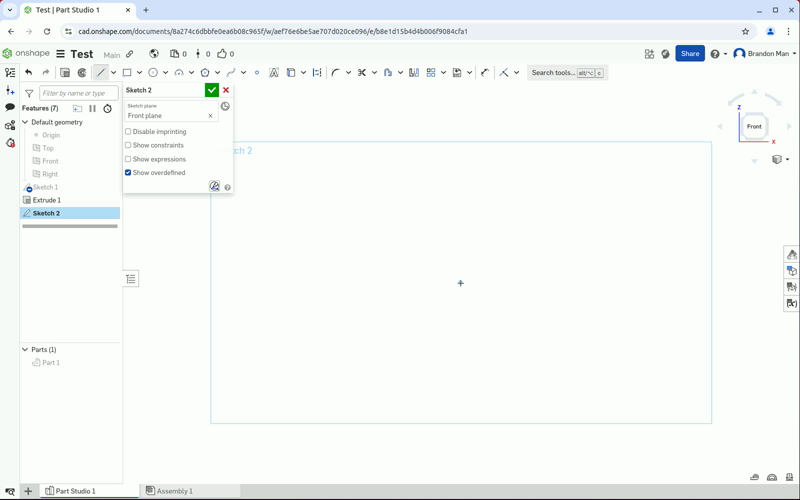
mouse_move(550, 282)
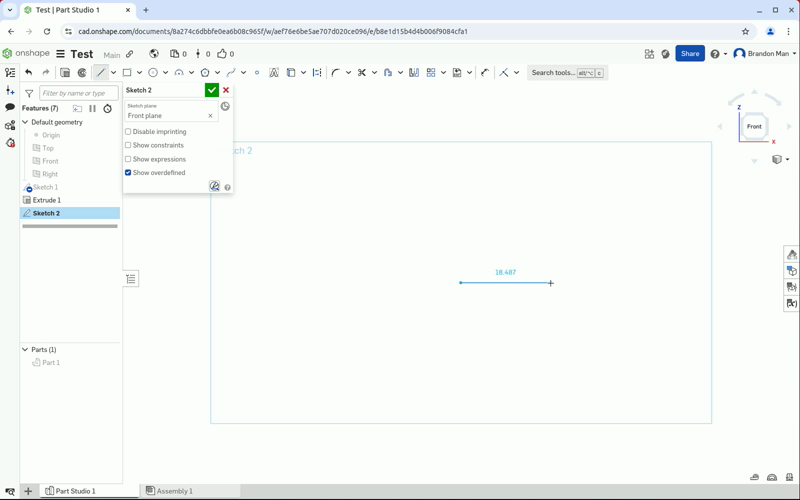
click(550, 282)
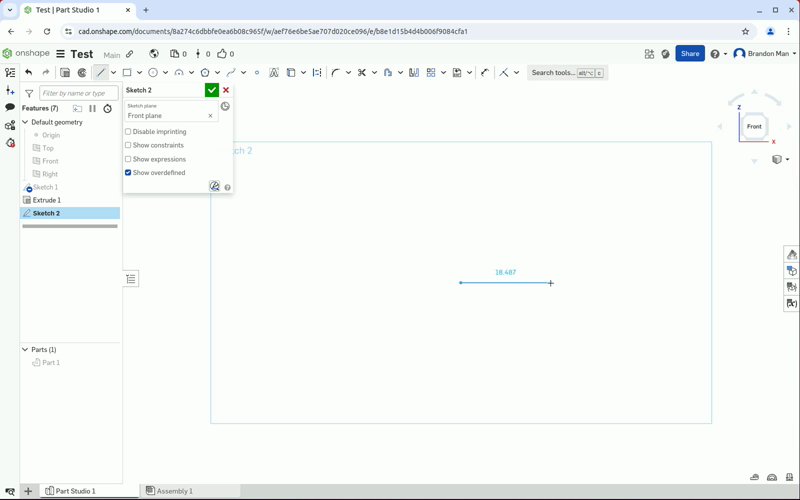
key_up(shift)
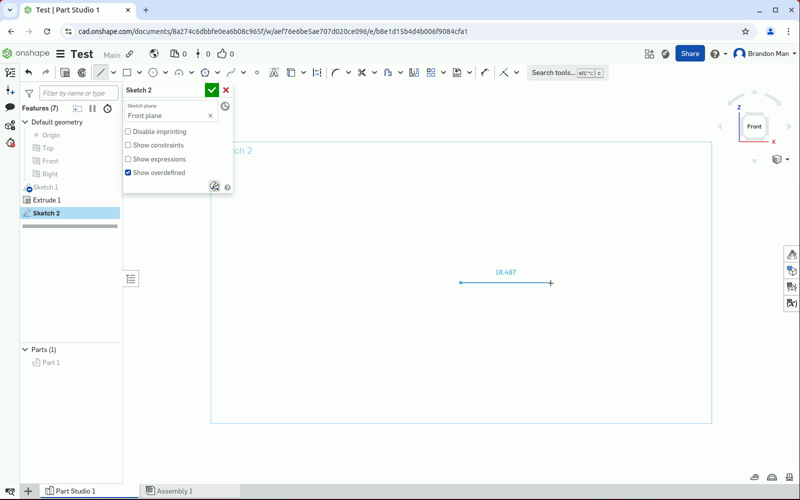
key_down(shift)
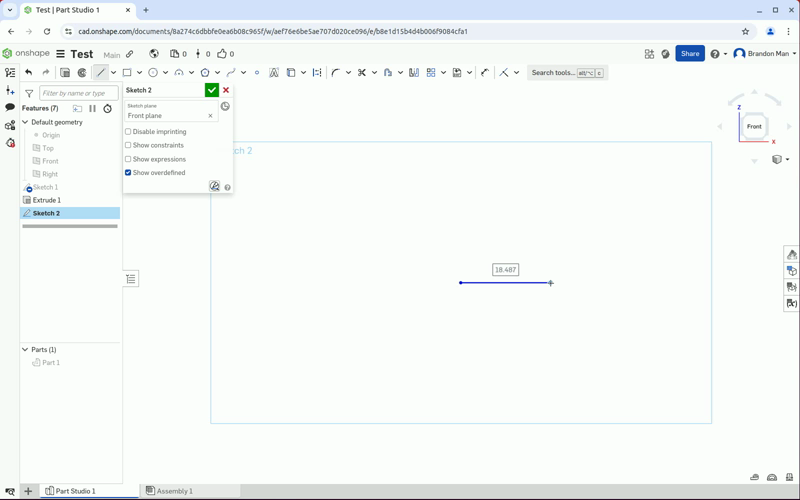
mouse_move(550, 170)
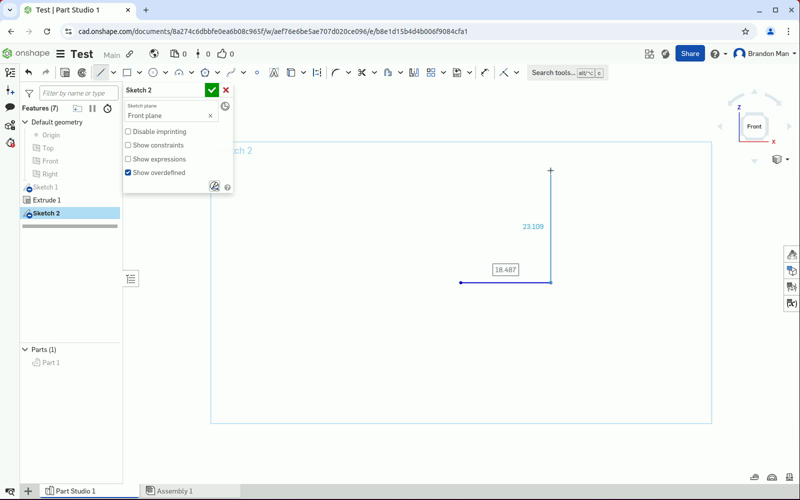
click(550, 170)
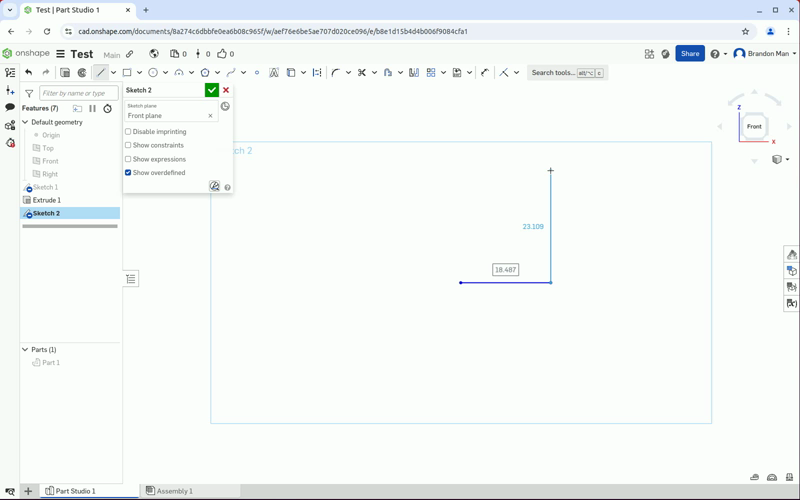
key_up(shift)
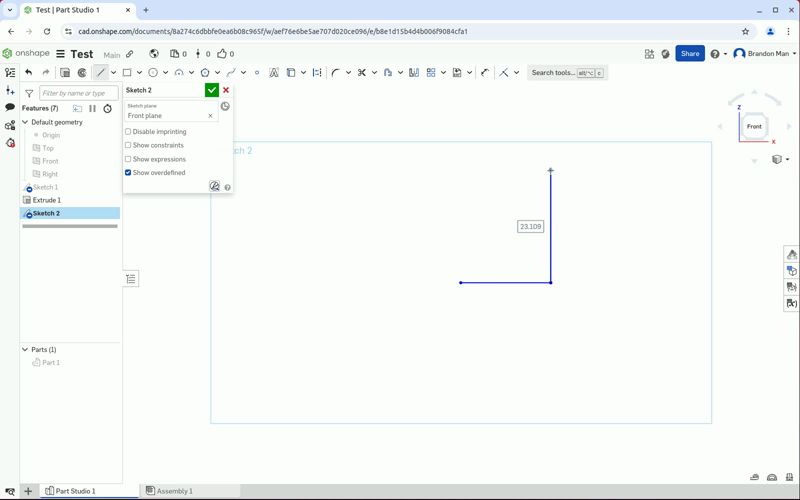
key_down(shift)
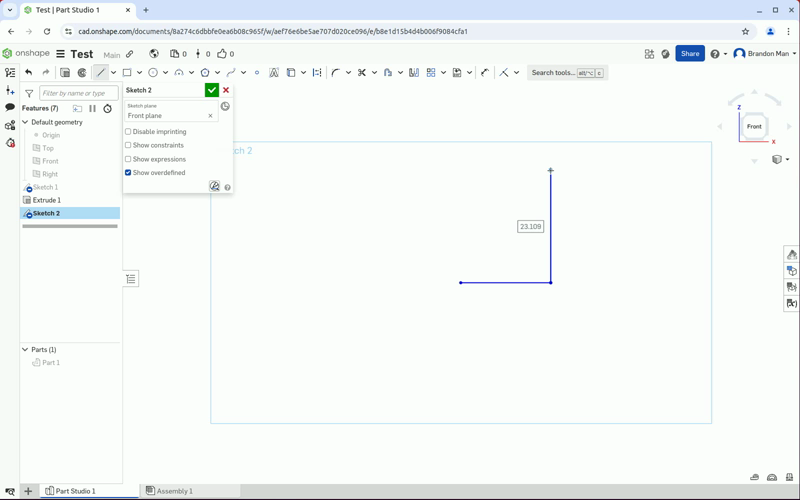
mouse_move(460, 170)
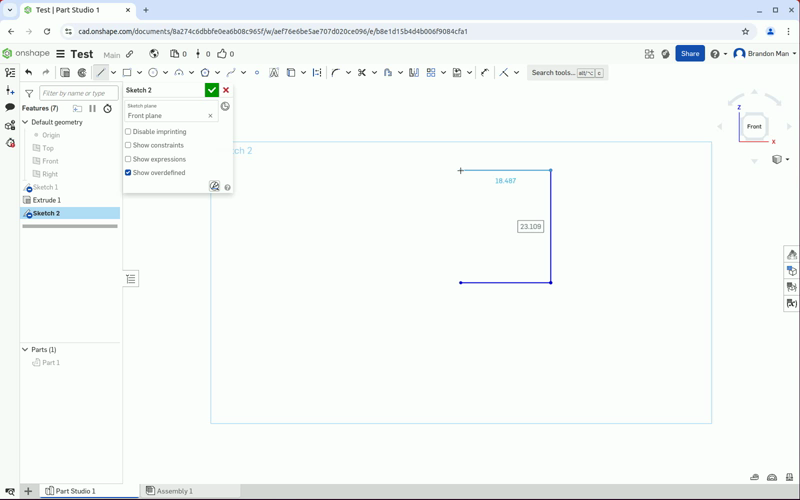
click(460, 170)
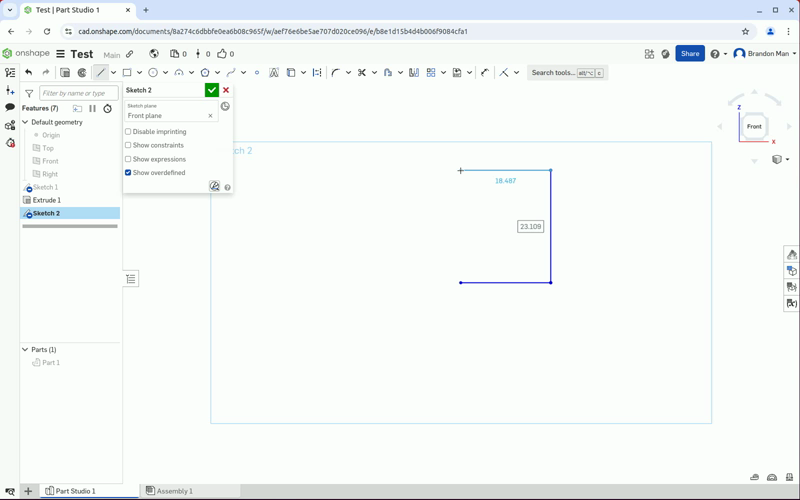
key_up(shift)
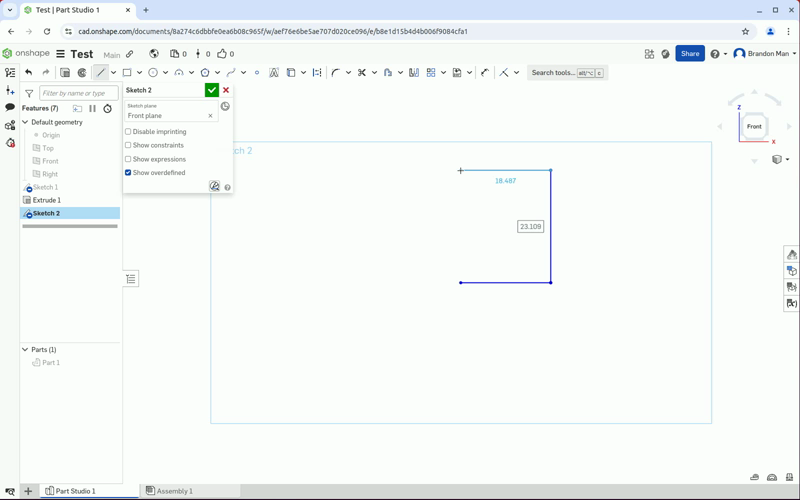
key_down(shift)
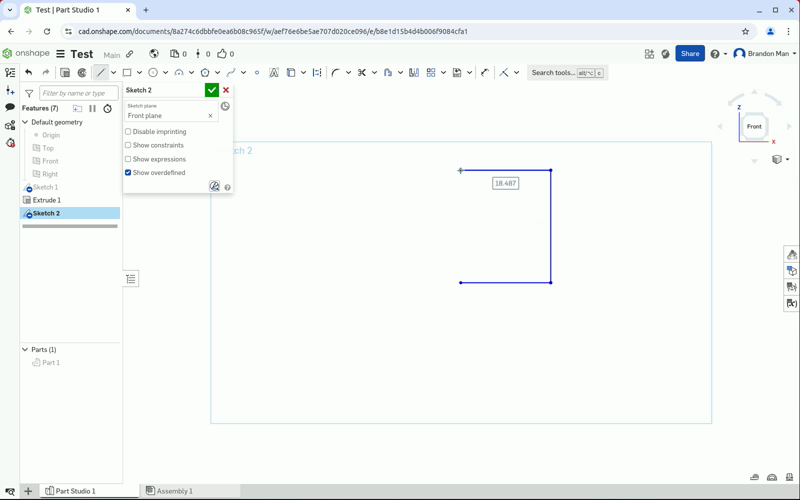
mouse_move(460, 282)
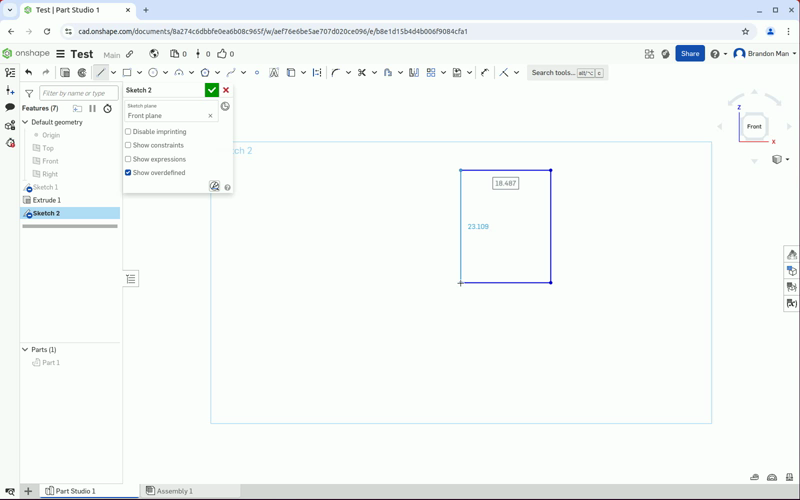
key_up(shift)
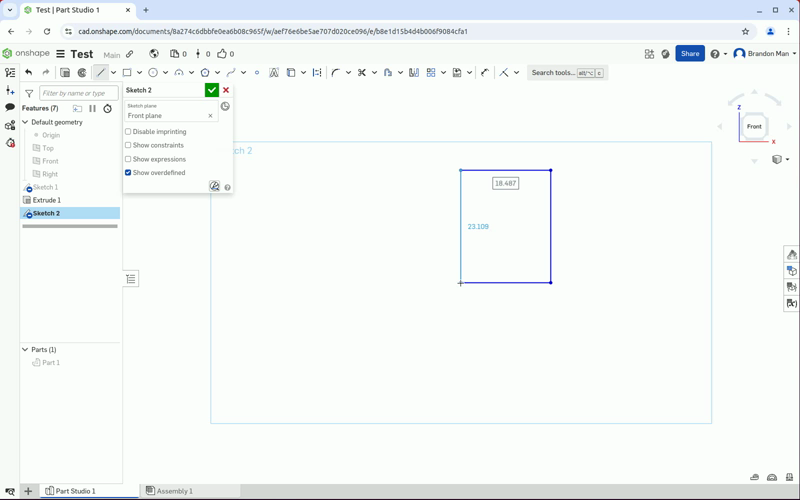
click(460, 282)
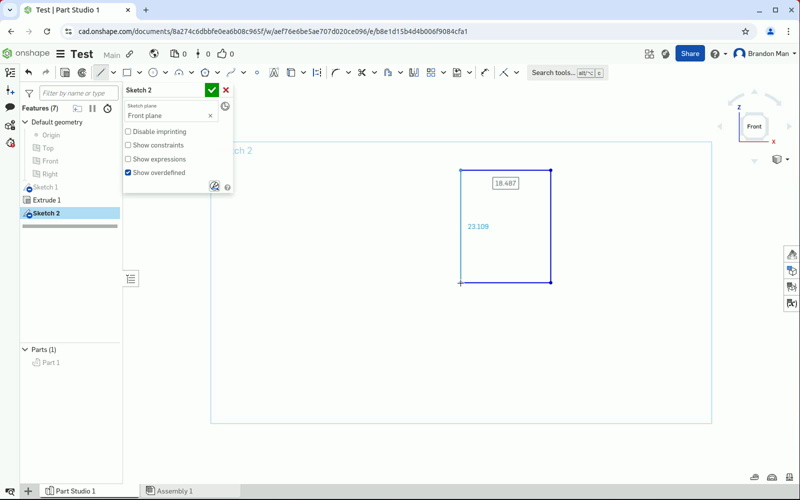
key(esc)
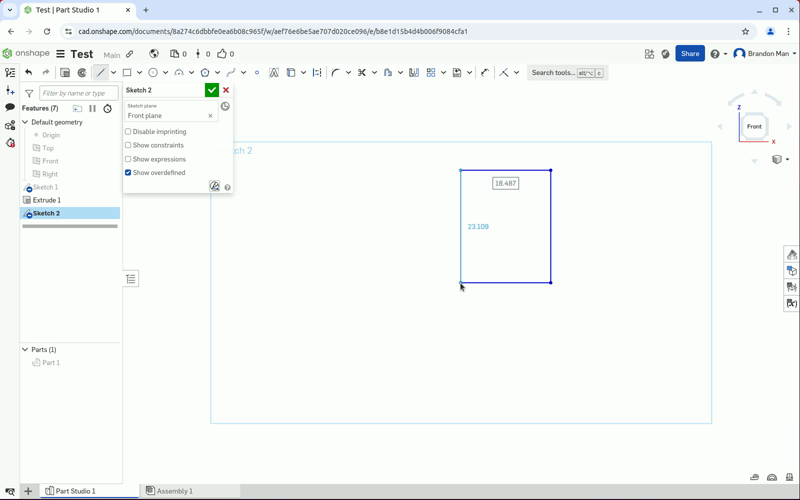
mouse_move(517, 274)
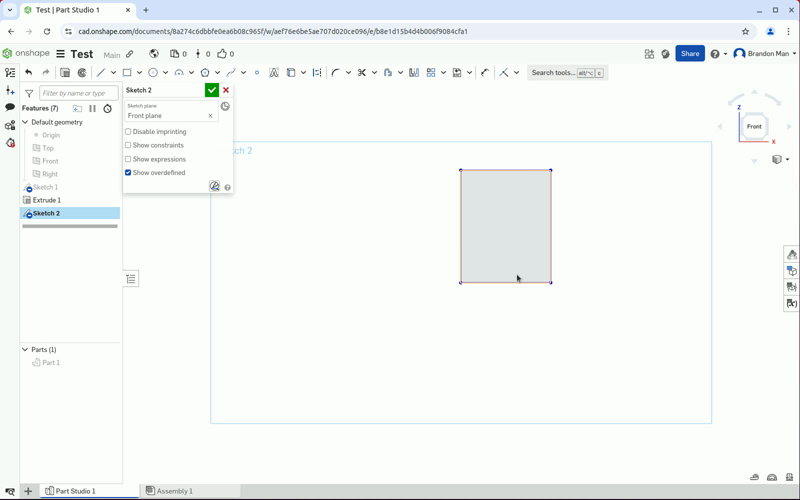
click(517, 274)
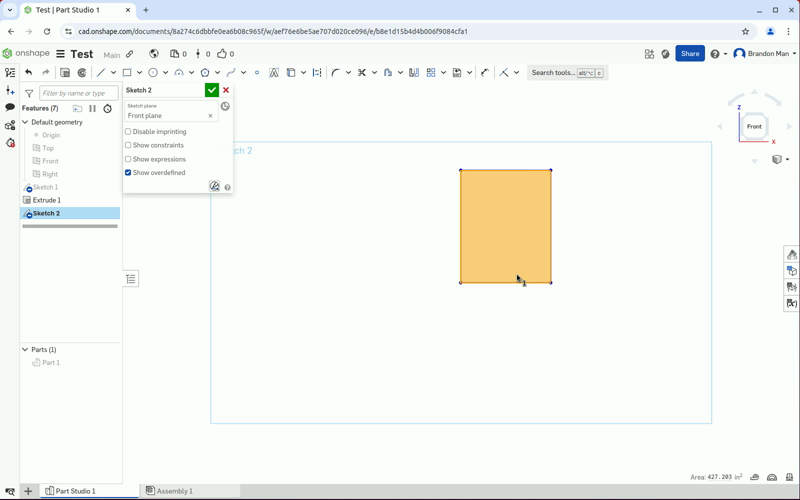
mouse_move(73, 352)
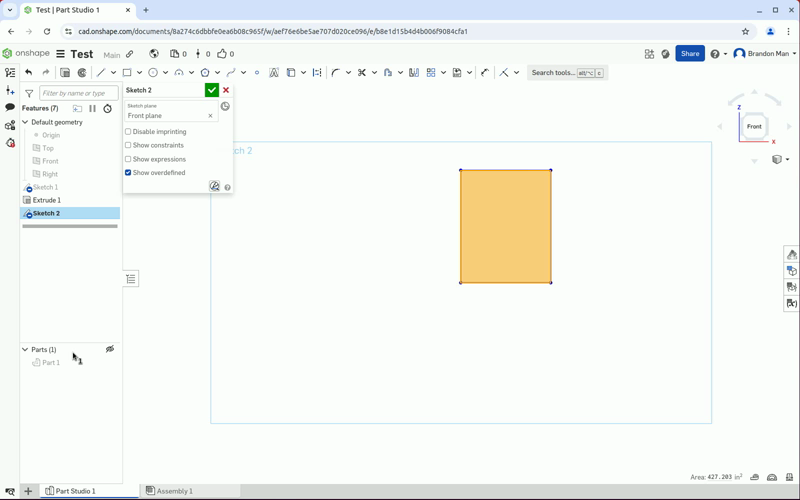
key(shift+y)
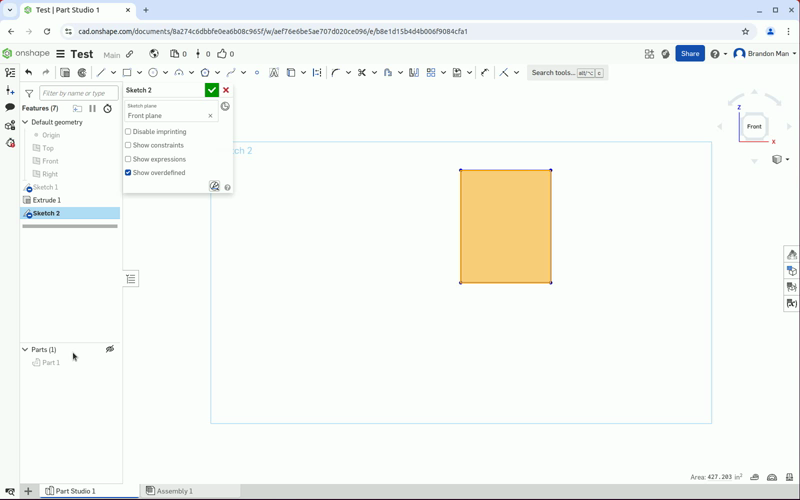
key(shift+e)
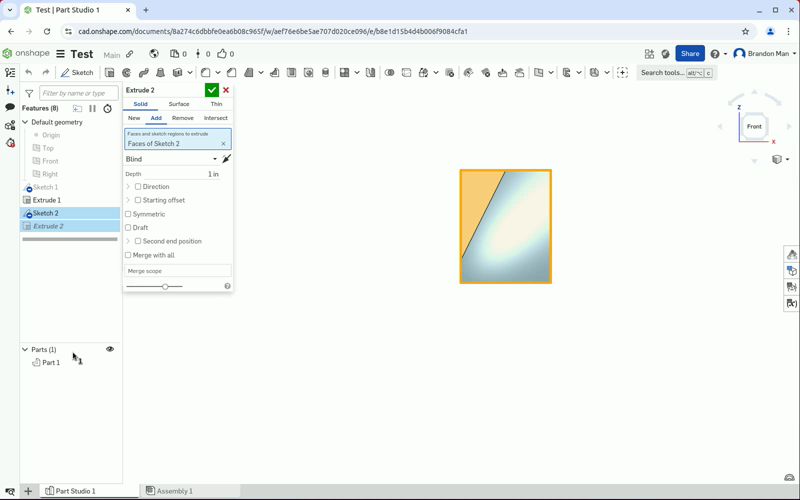
mouse_move(143, 106)
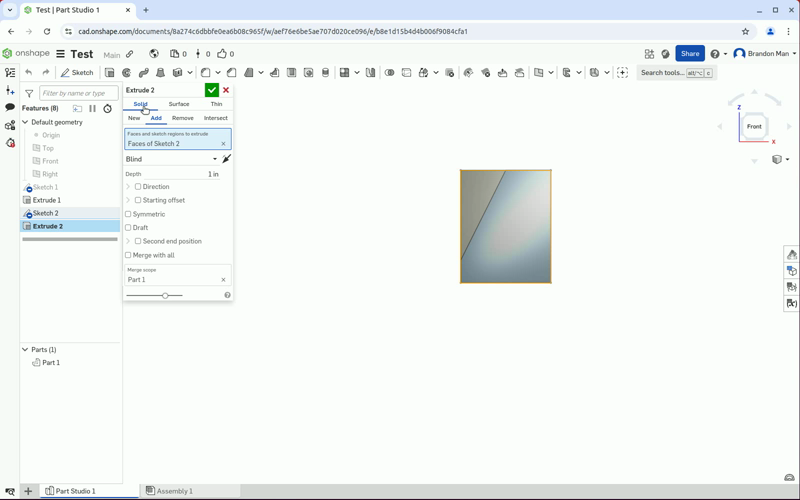
click(143, 106)
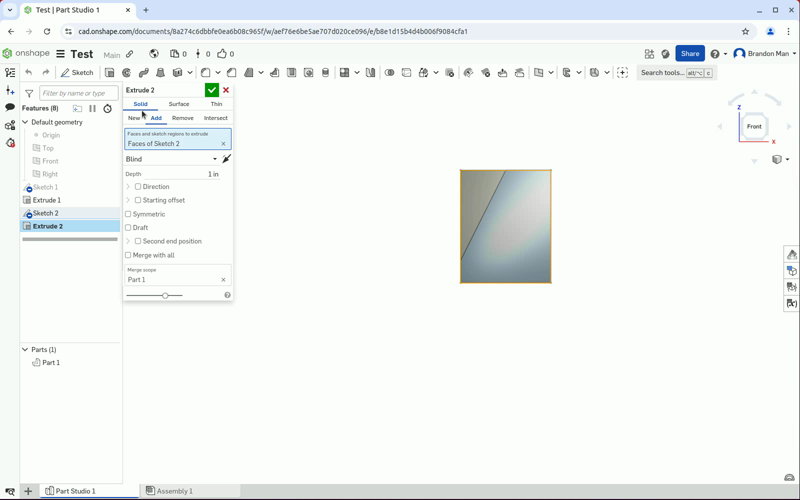
mouse_move(137, 120)
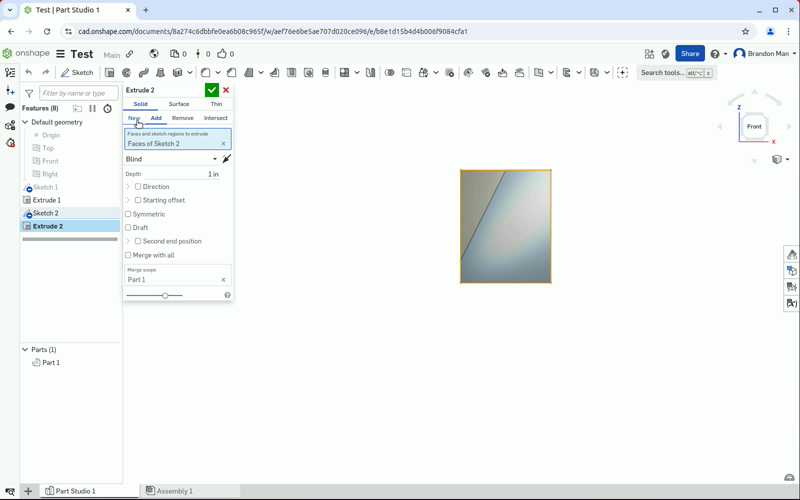
click(137, 120)
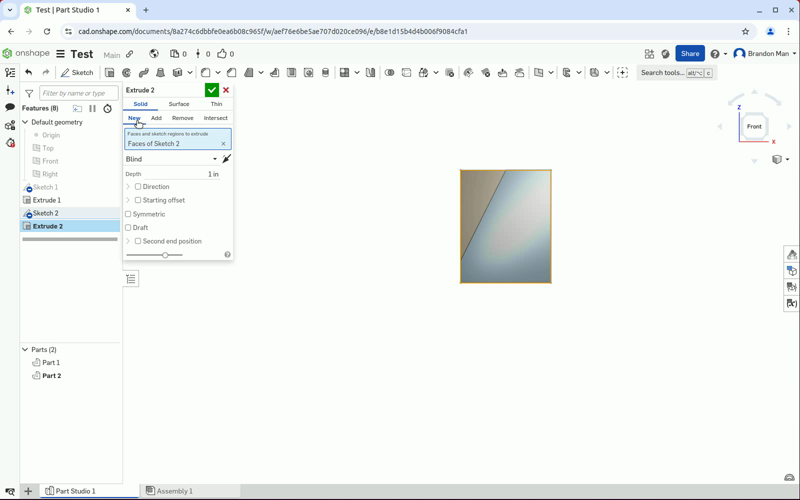
key(tab, 4)
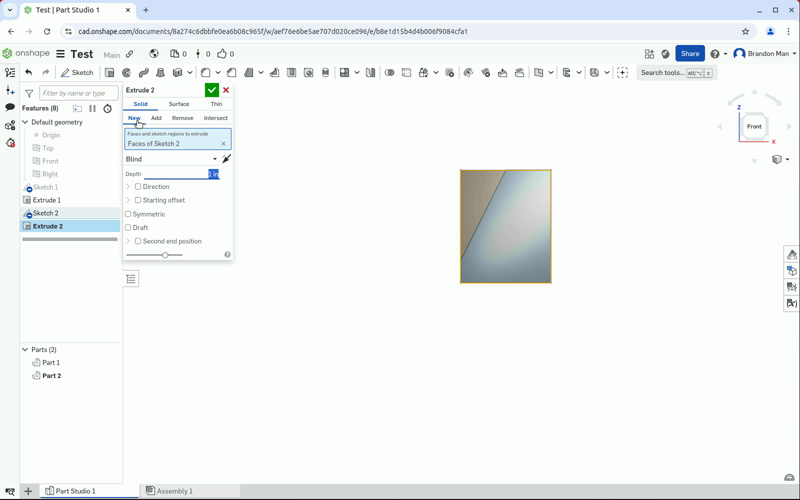
text(9.147)
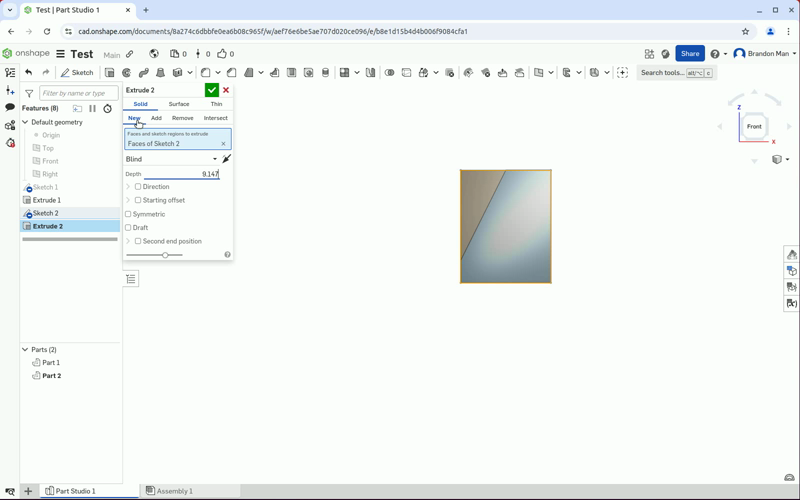
key(enter)
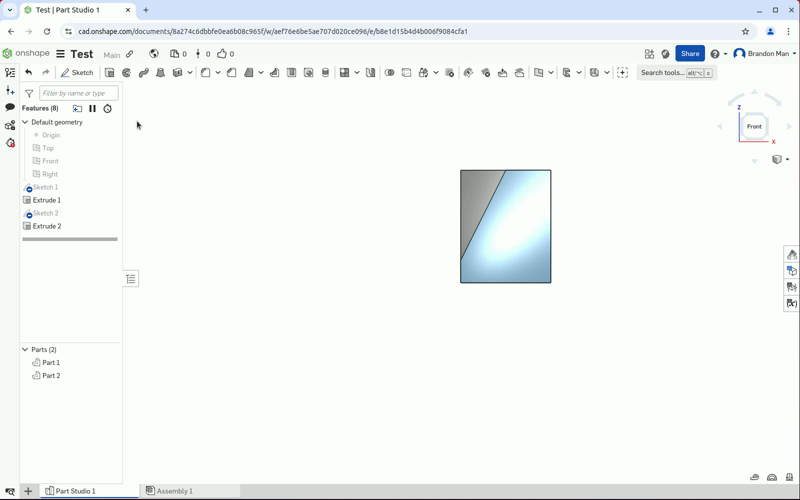
key(shift+h)
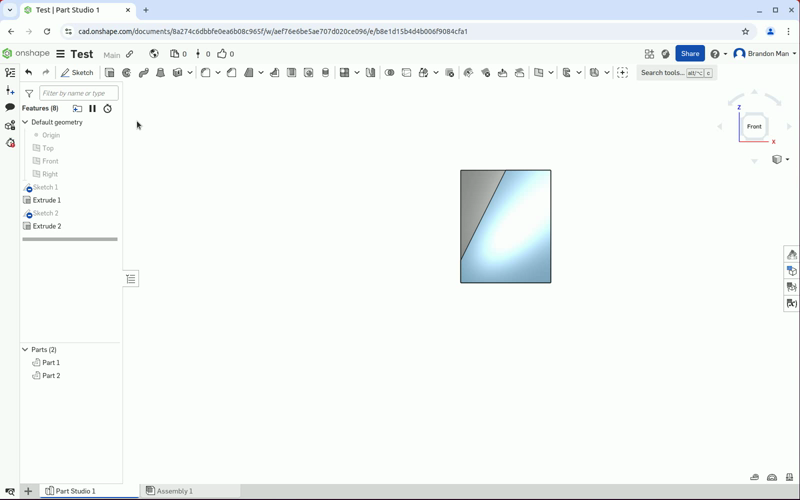
key(shift+h)
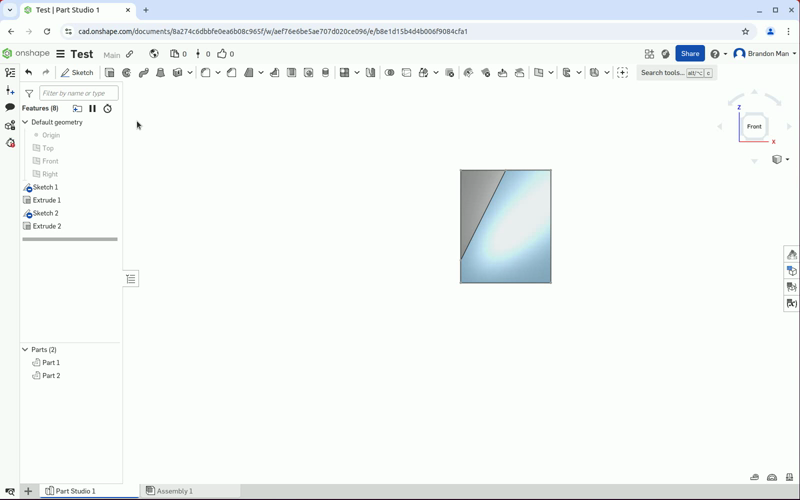
key(shift+7)
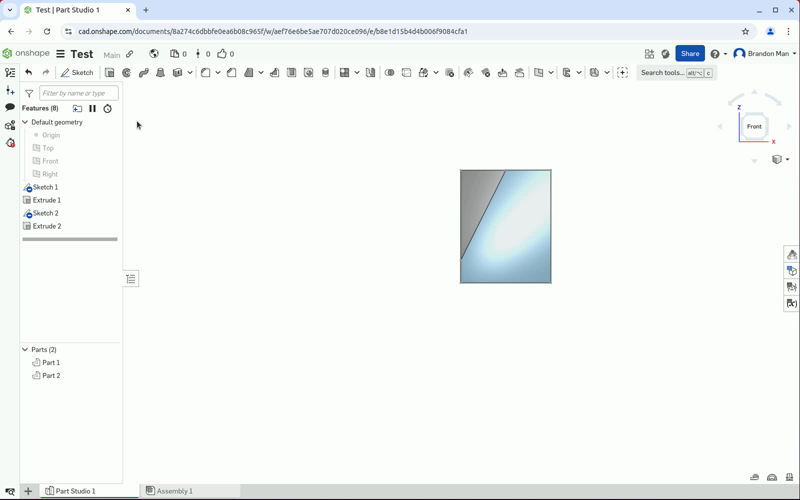
key(left, 2)
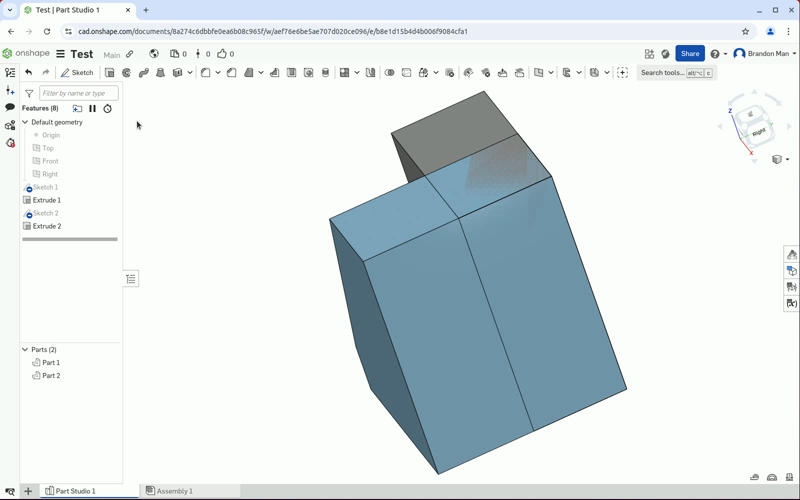
key(down, 2)
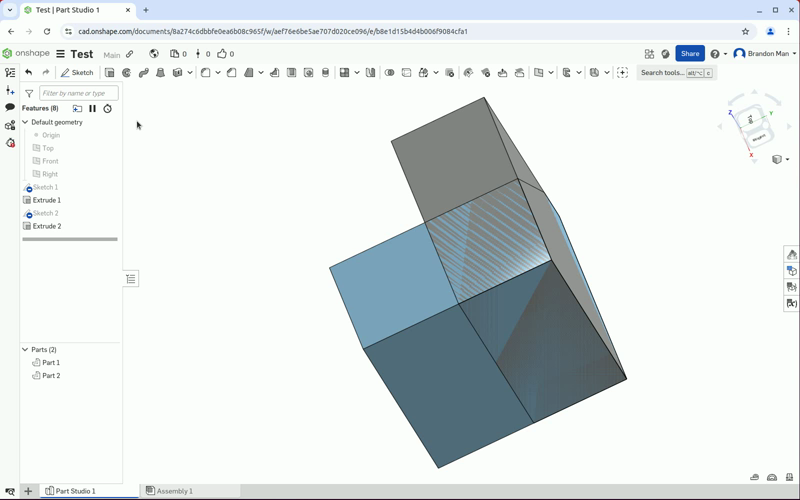
key(up, 2)
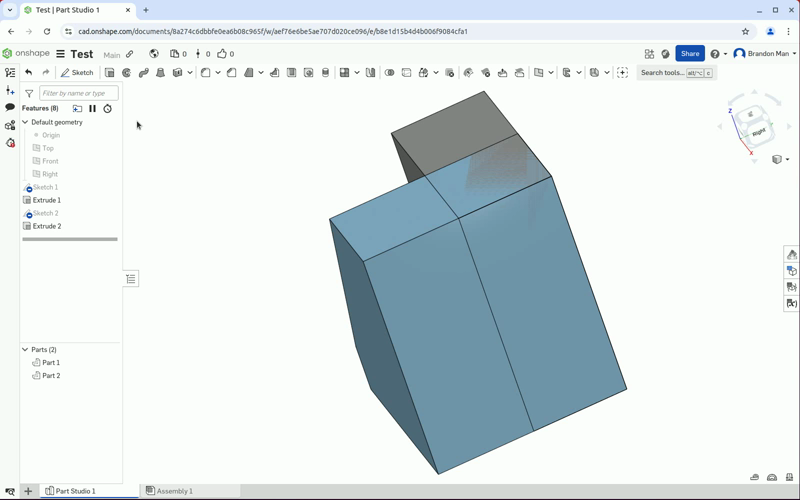
key(right, 2)
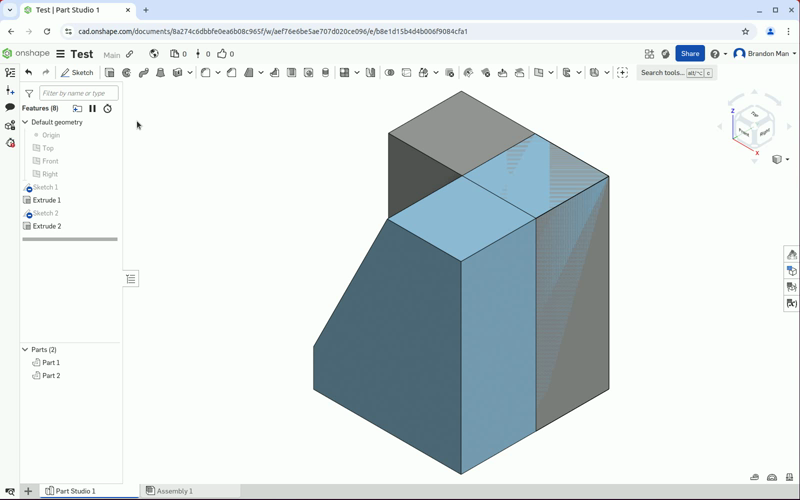
mouse_move(73, 189)
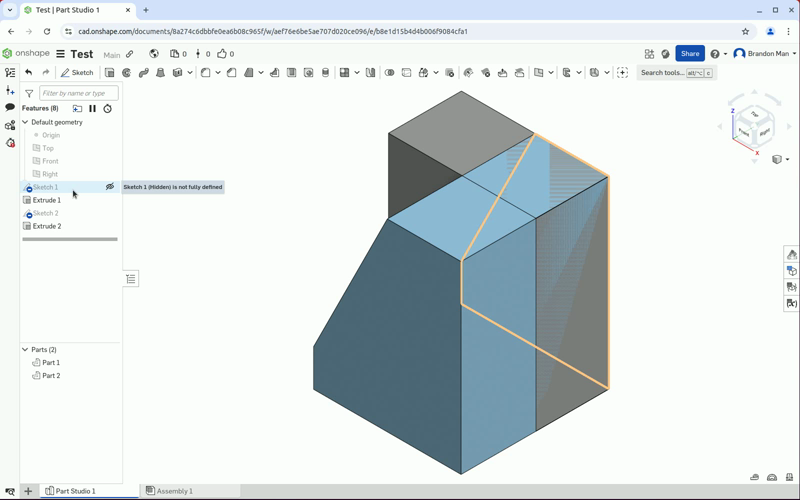
click(73, 189)